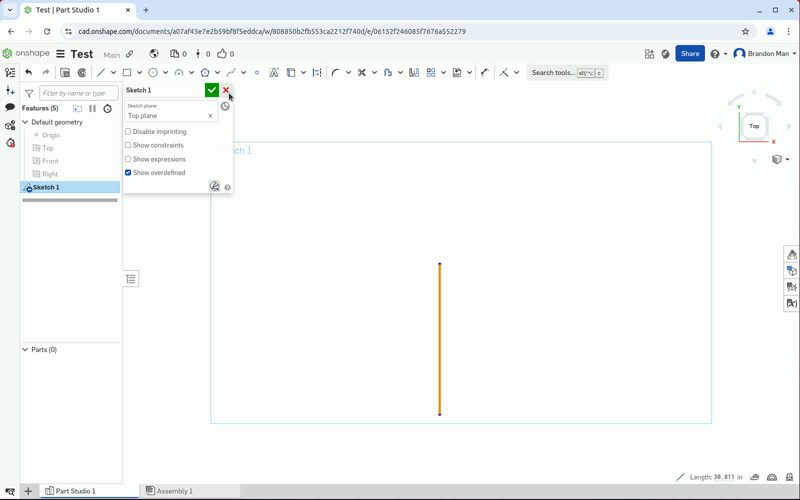
key(shift+h)
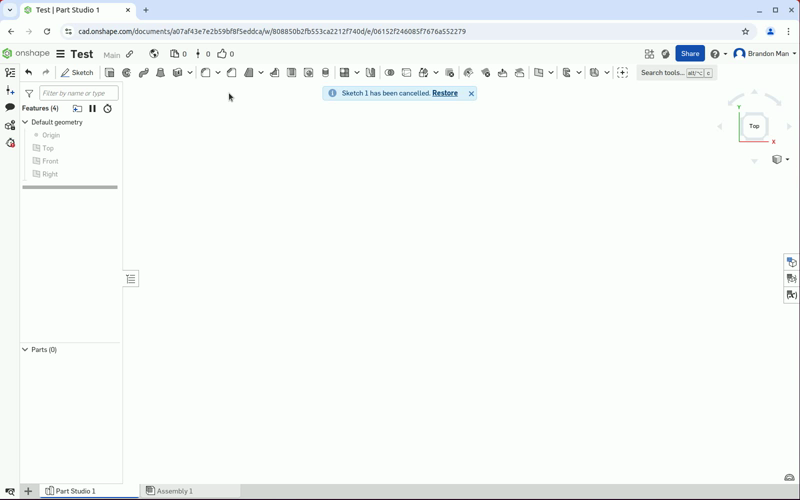
mouse_move(73, 352)
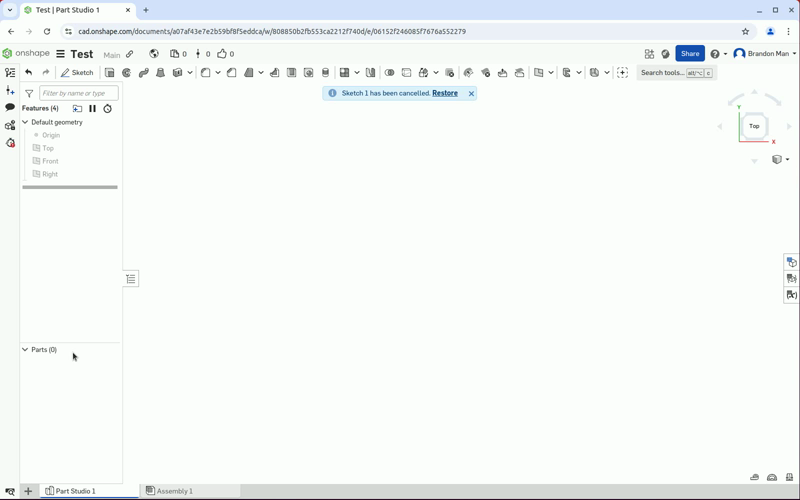
key(y)
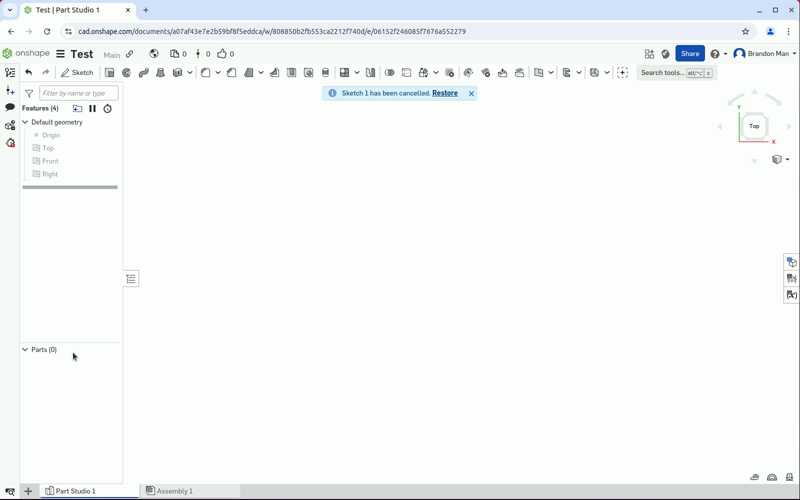
key(shift+p)
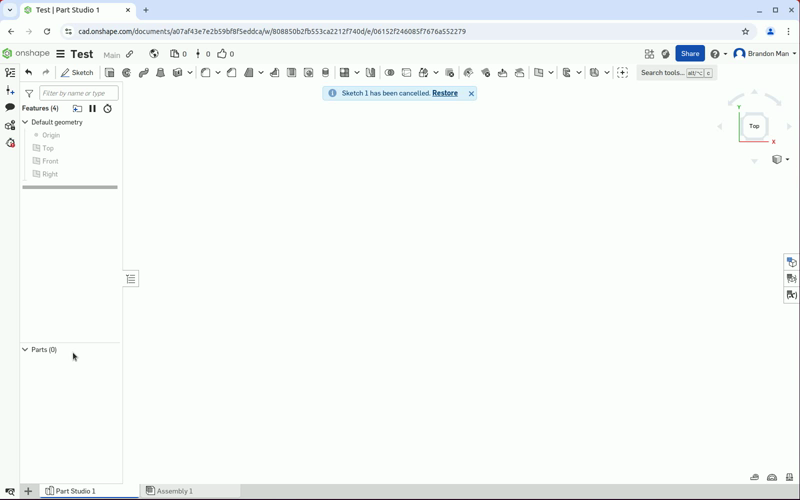
key(space)
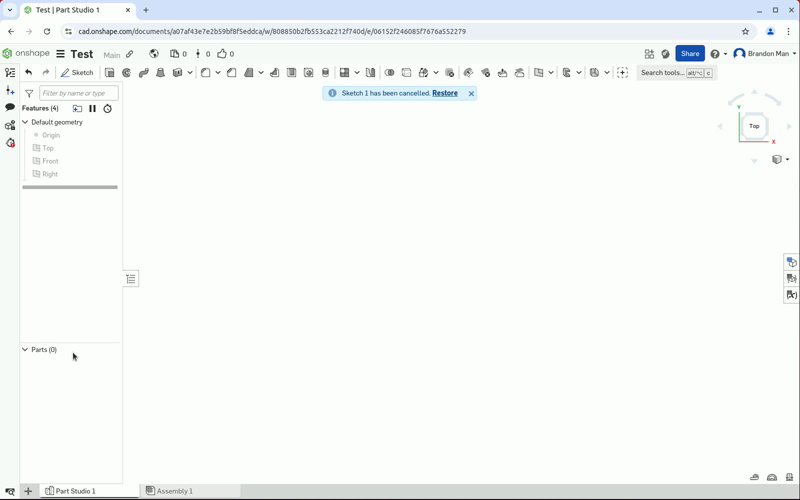
key_down(shift)
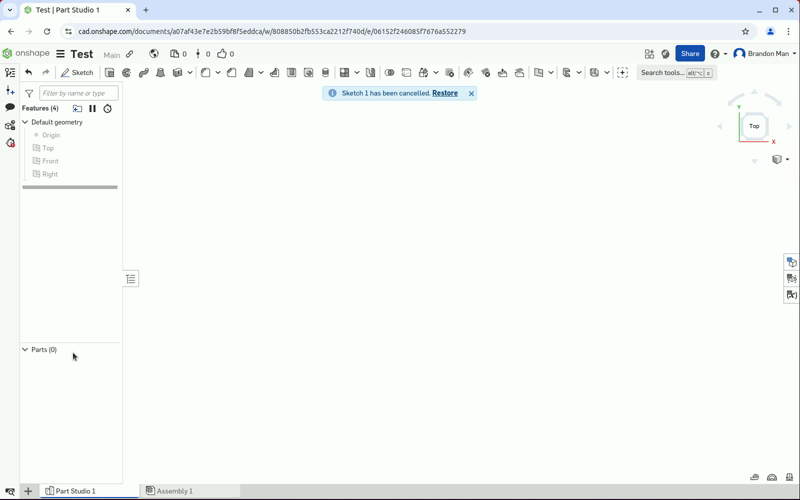
key(up)
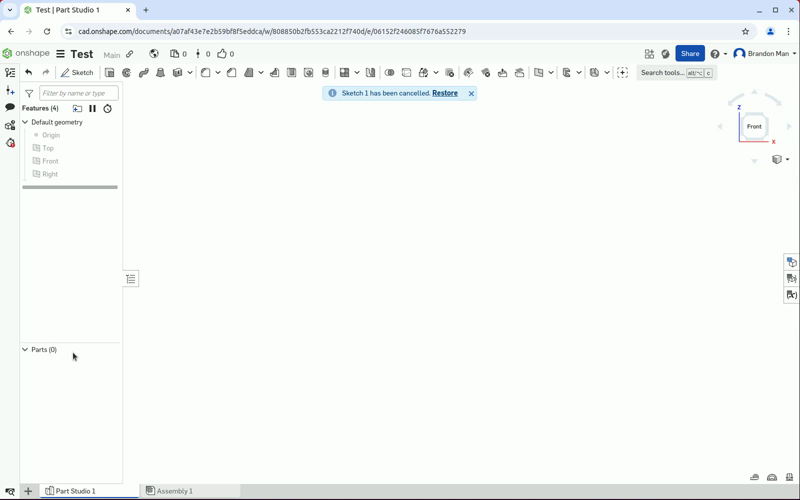
key_up(shift)
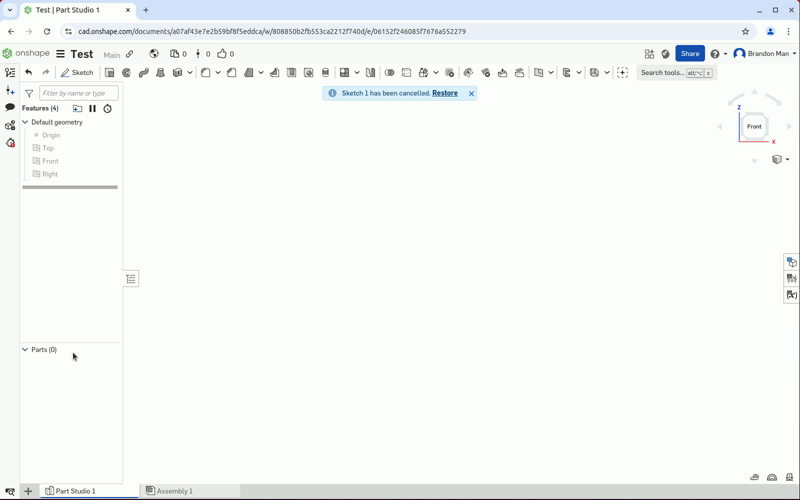
mouse_move(73, 352)
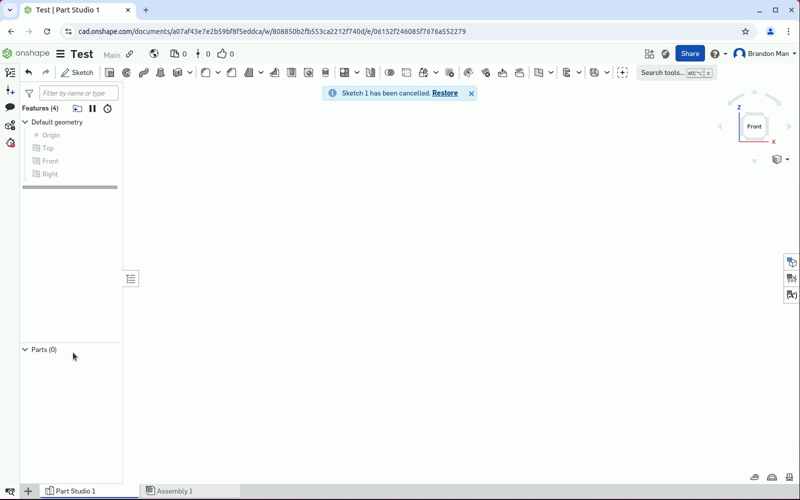
key(shift+y)
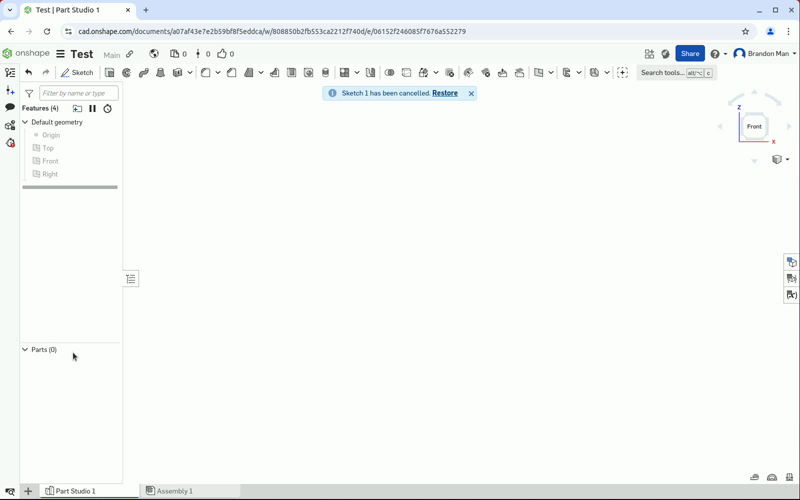
key(shift+s)
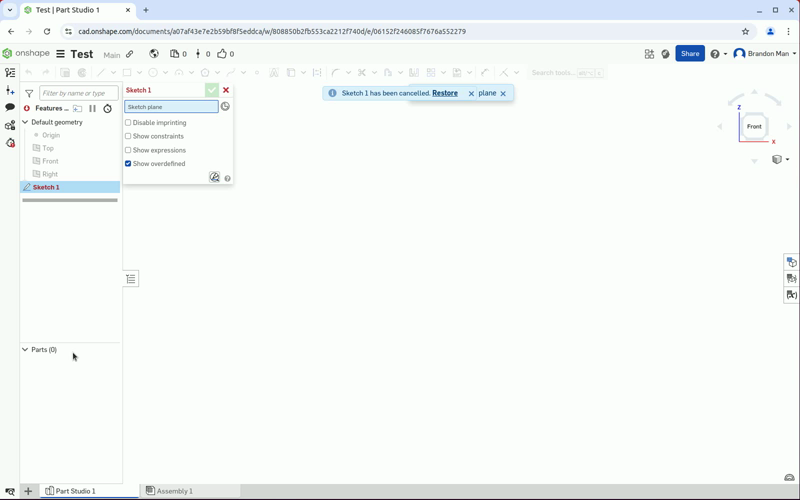
mouse_move(73, 163)
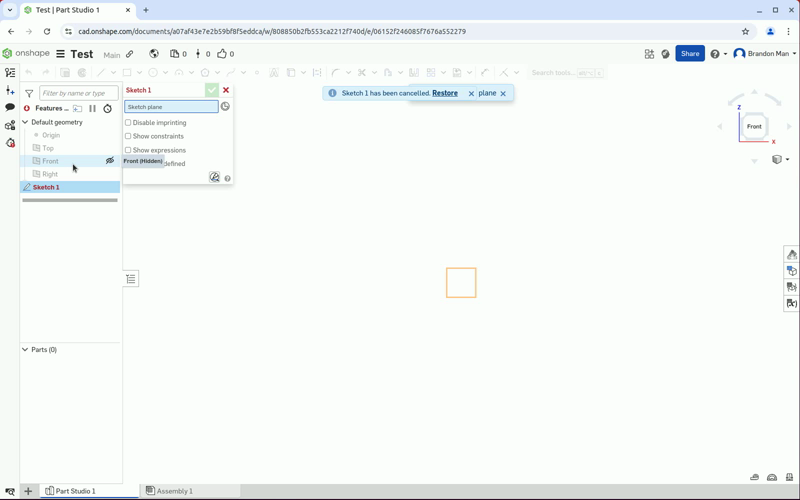
click(73, 163)
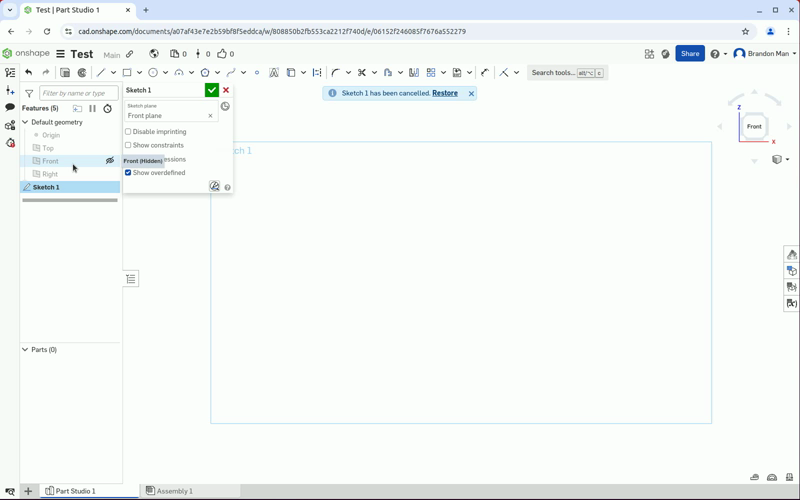
mouse_move(73, 352)
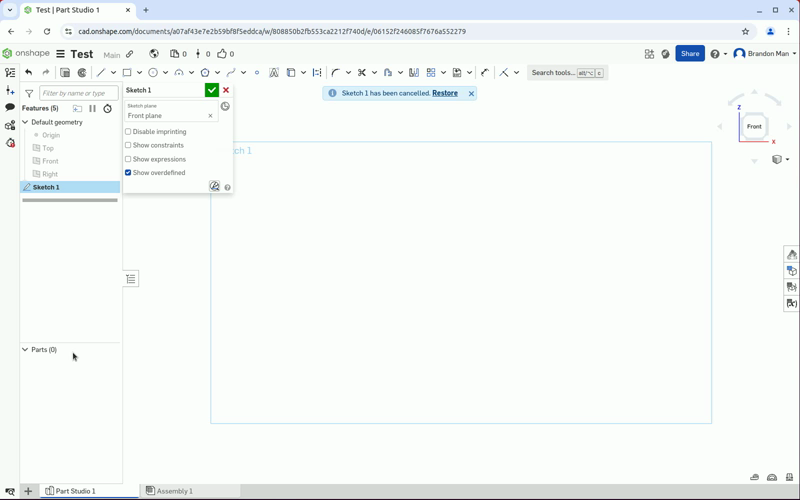
key(y)
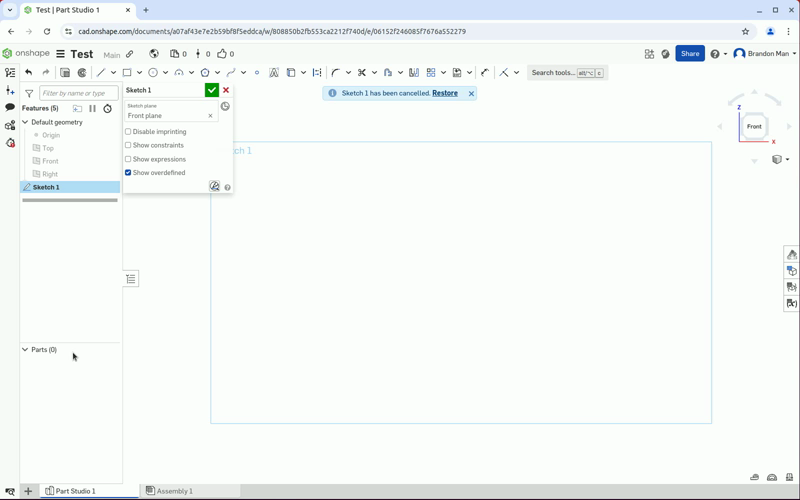
key(l)
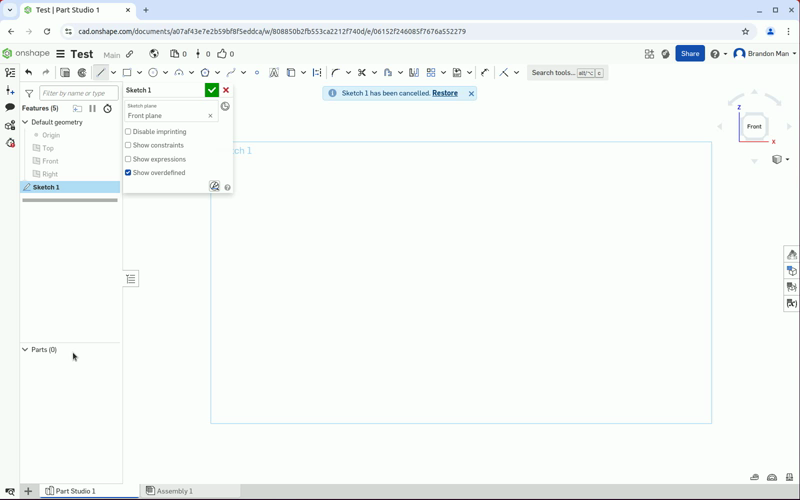
key_down(shift)
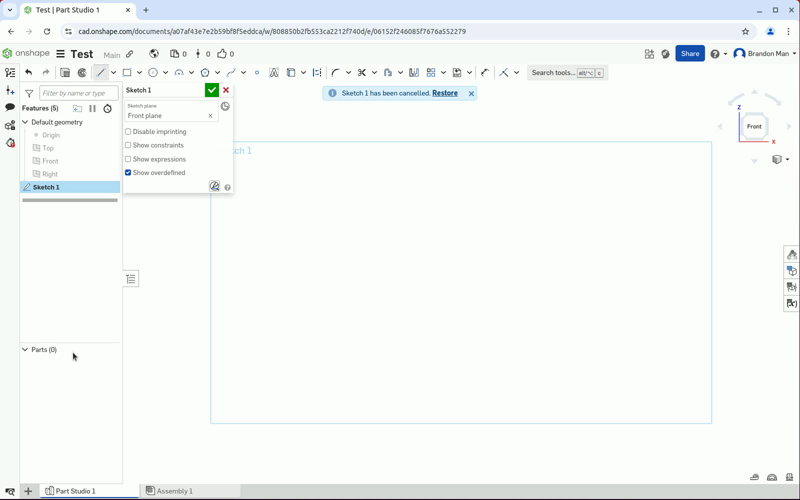
mouse_move(348, 309)
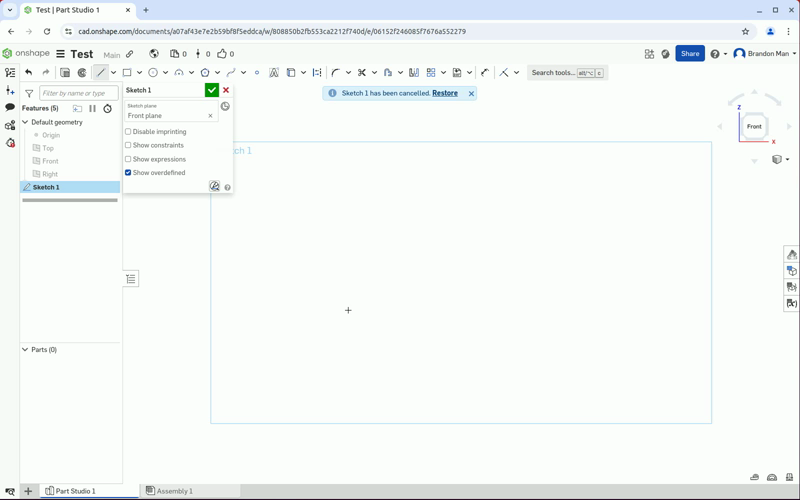
click(348, 309)
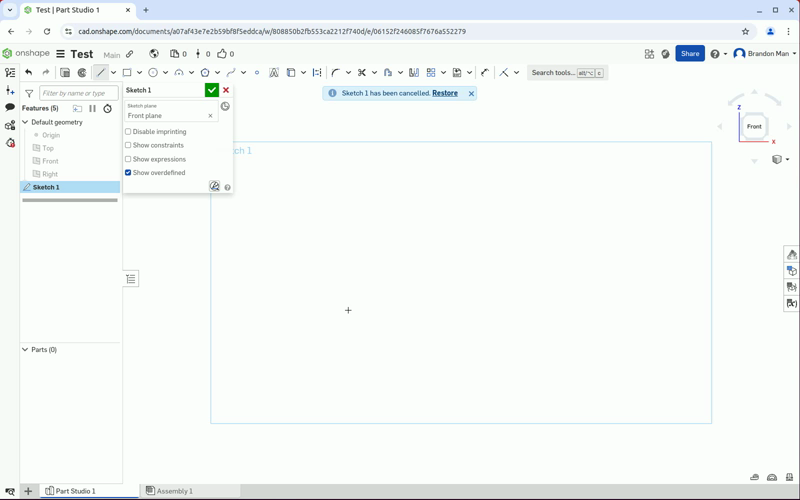
key_up(shift)
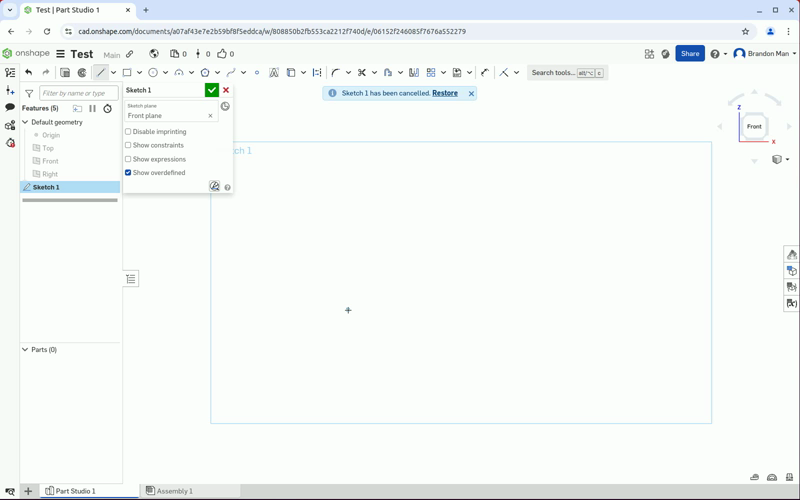
key_down(shift)
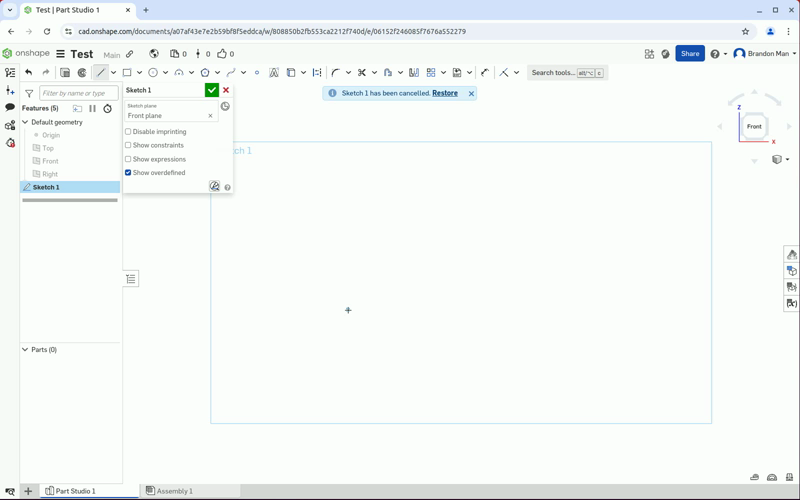
mouse_move(551, 309)
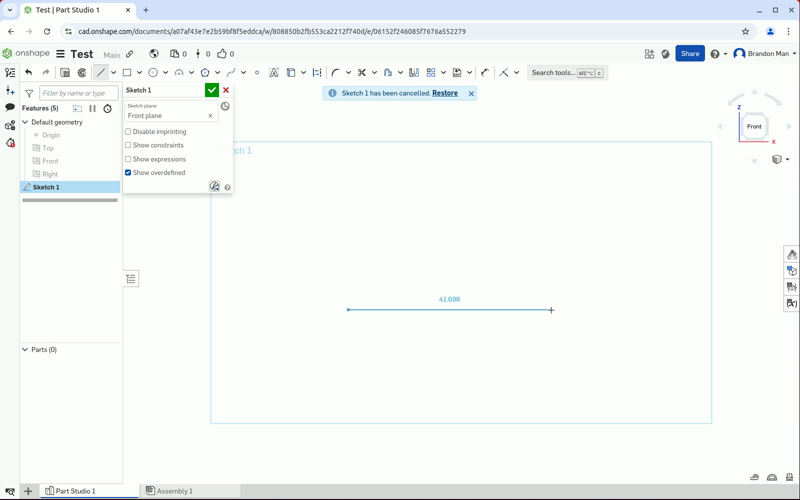
click(551, 309)
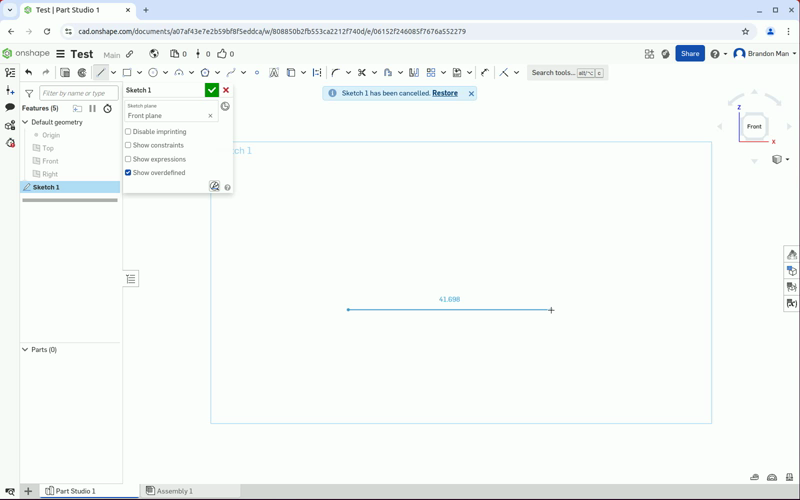
key_up(shift)
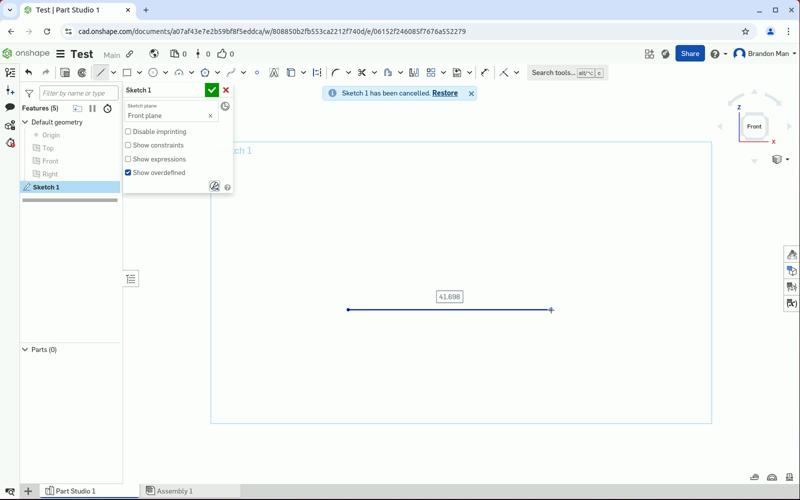
key_down(shift)
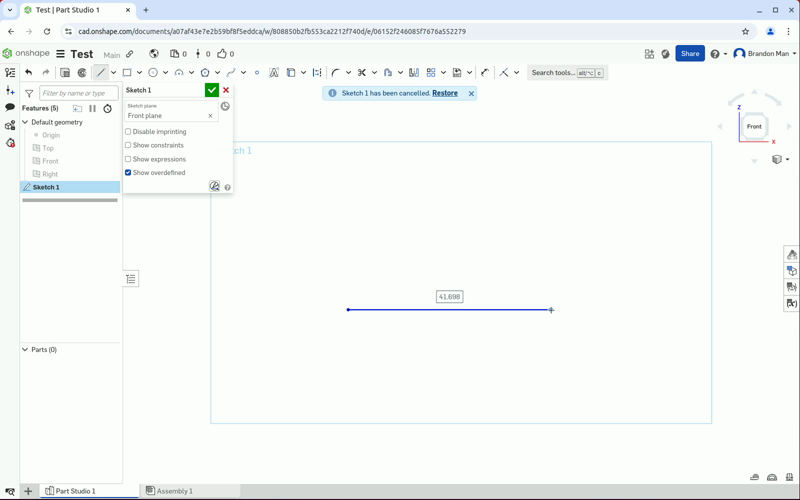
mouse_move(581, 309)
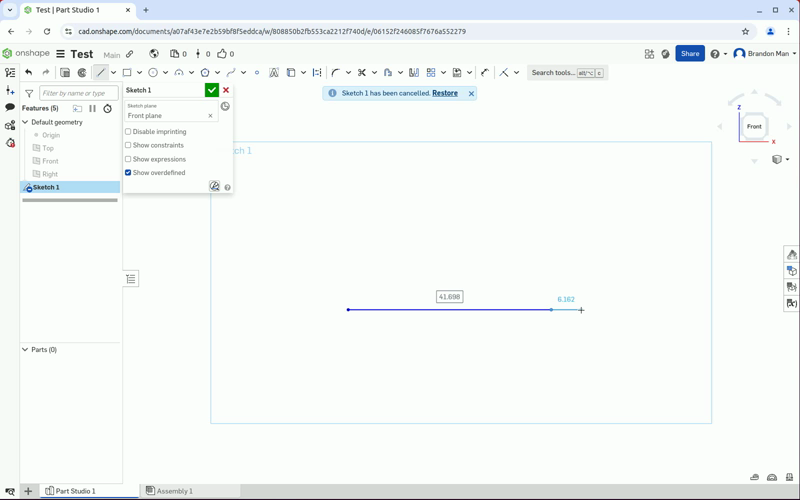
mouse_move(551, 260)
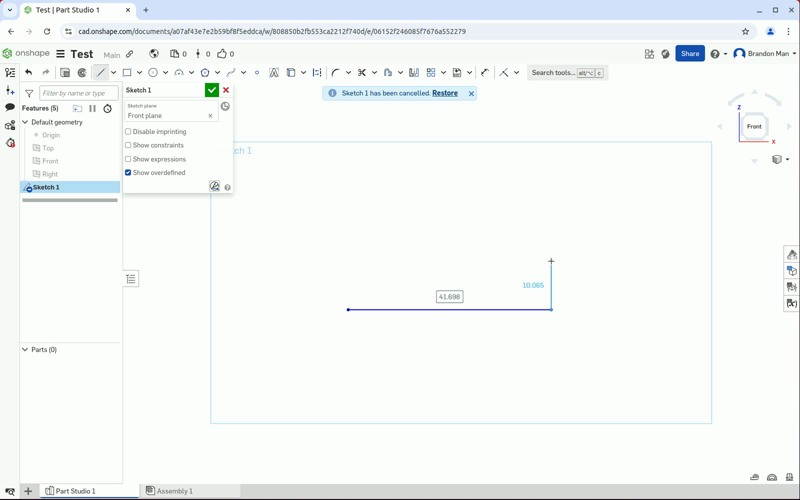
click(551, 260)
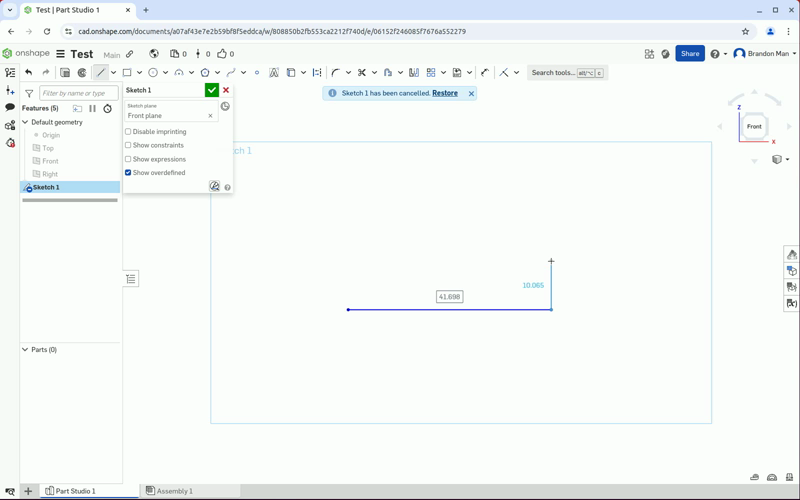
key_up(shift)
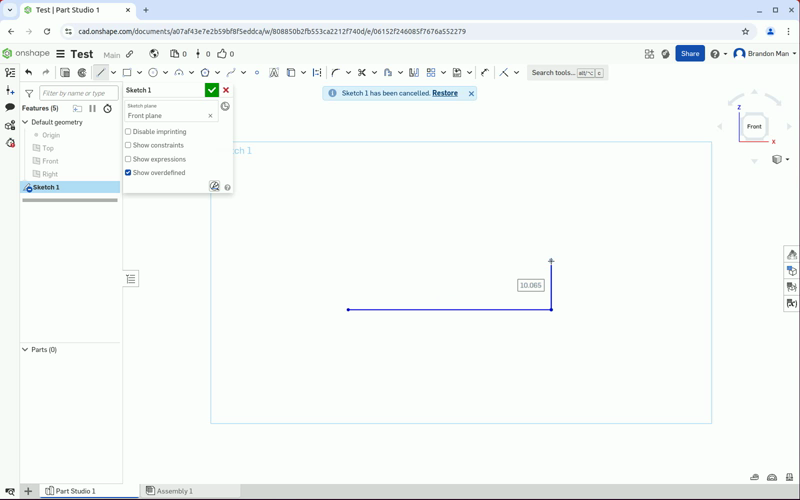
key_down(shift)
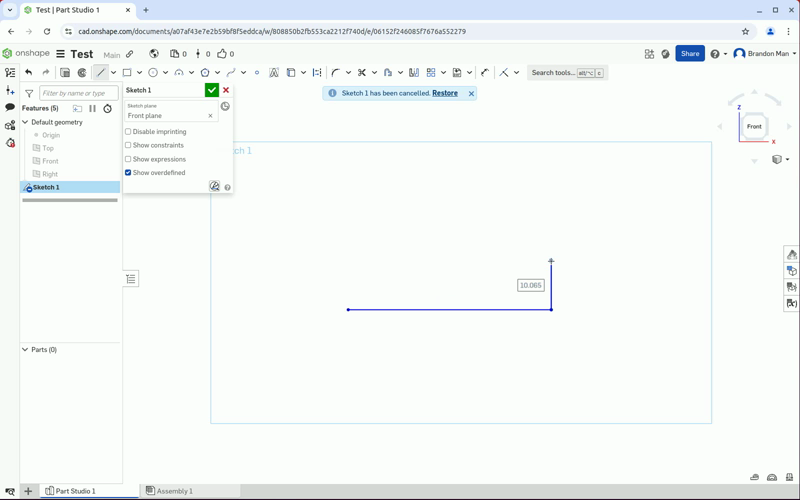
mouse_move(399, 209)
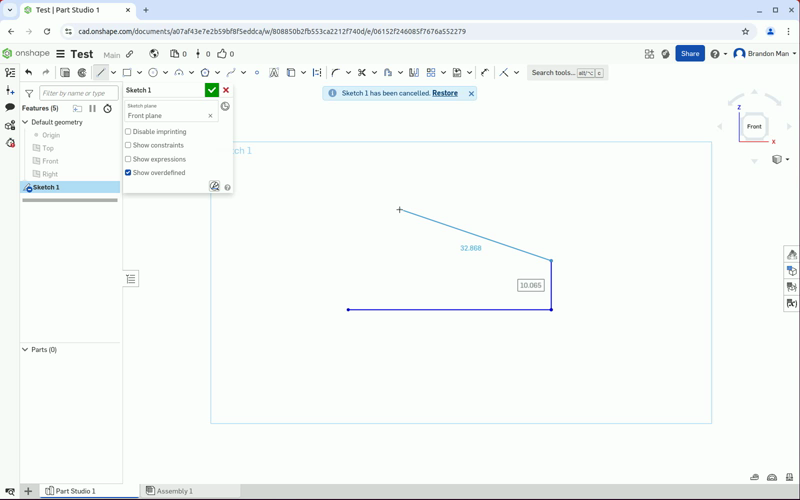
click(399, 209)
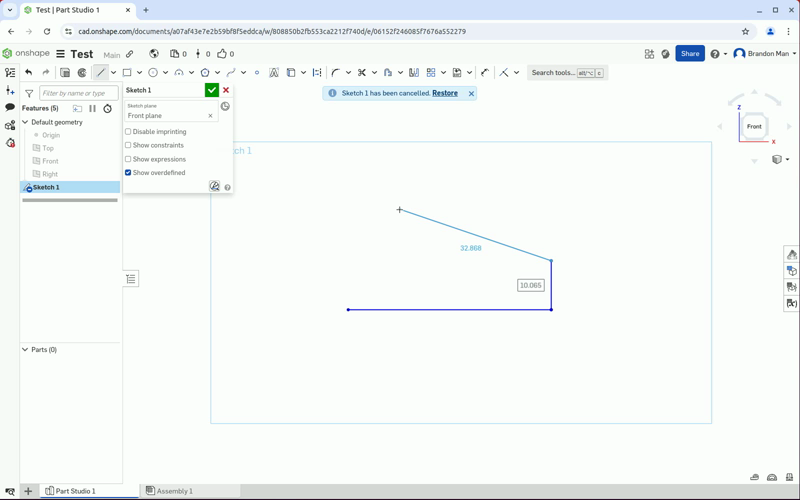
key_up(shift)
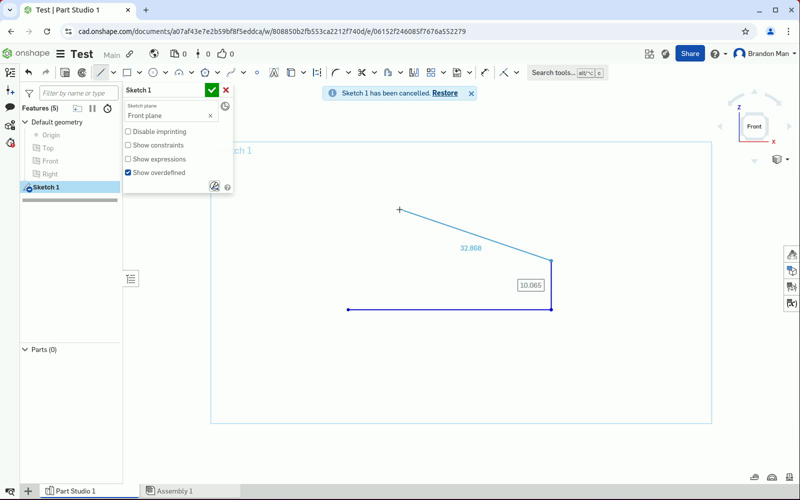
key_down(shift)
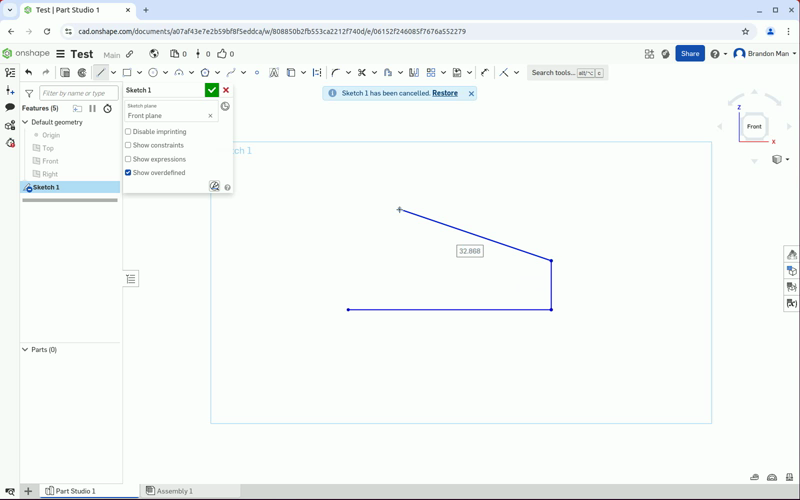
mouse_move(429, 209)
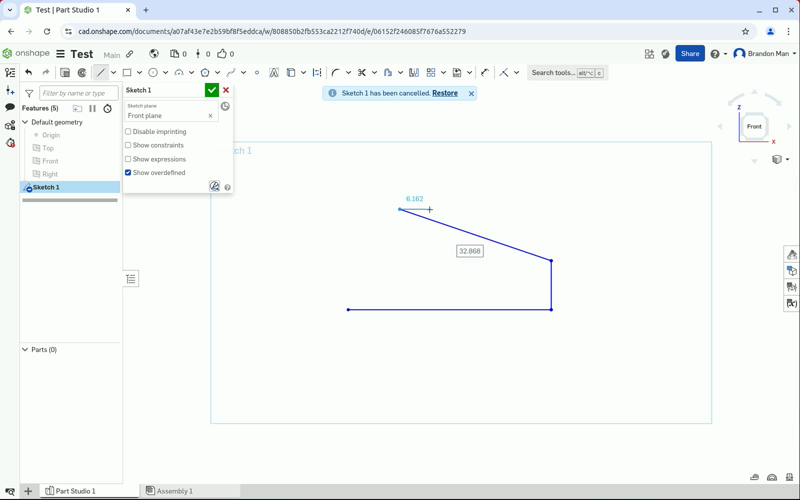
mouse_move(348, 209)
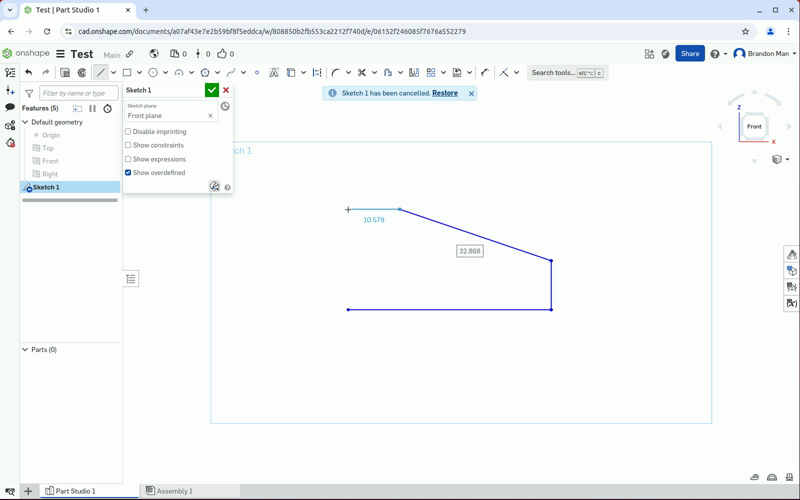
click(348, 209)
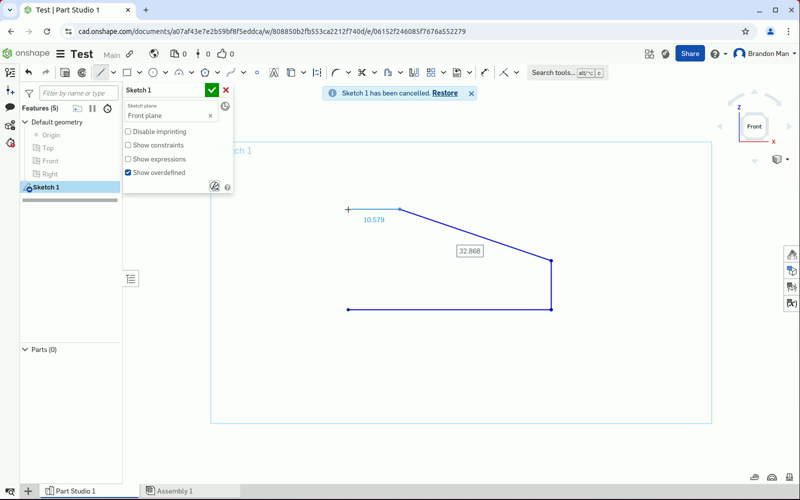
key_up(shift)
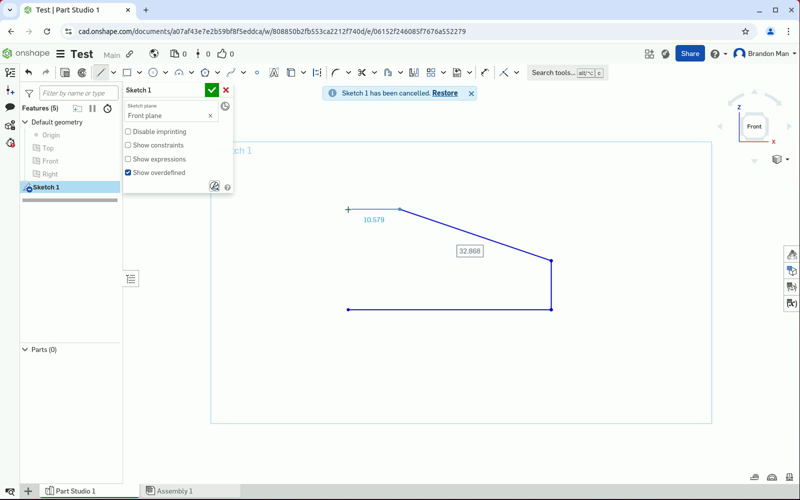
key_down(shift)
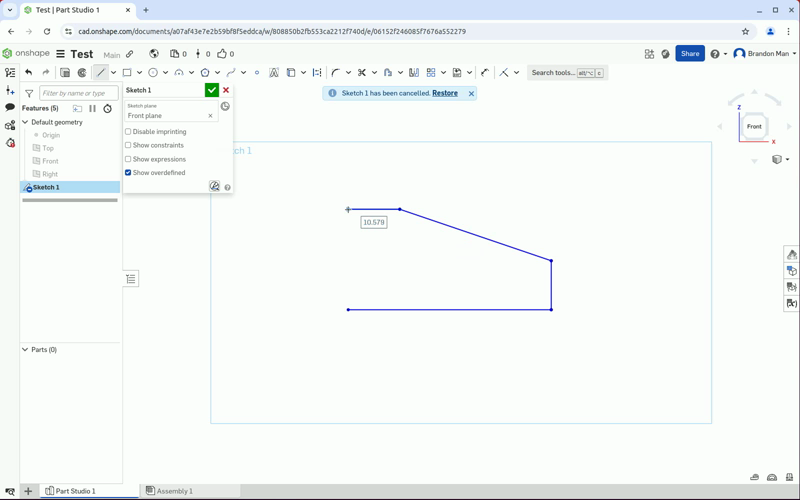
mouse_move(348, 309)
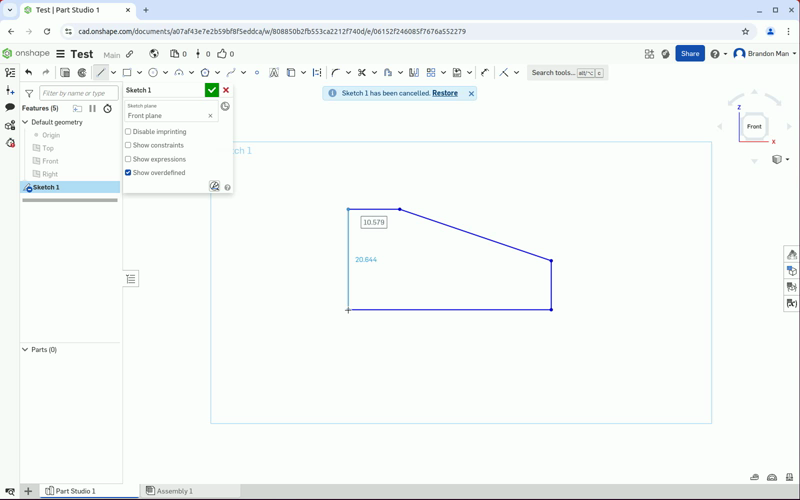
key_up(shift)
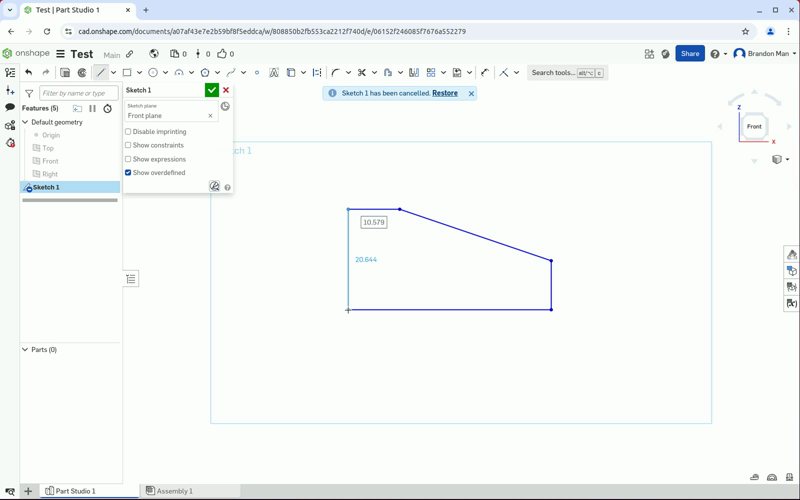
click(348, 309)
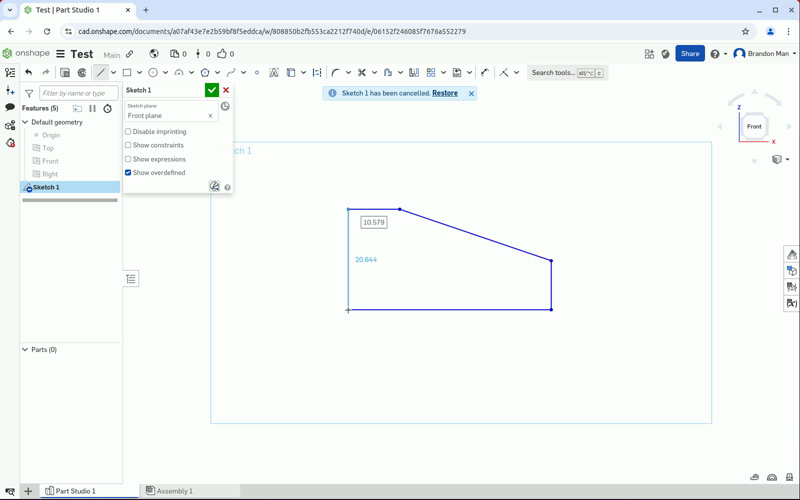
key(esc)
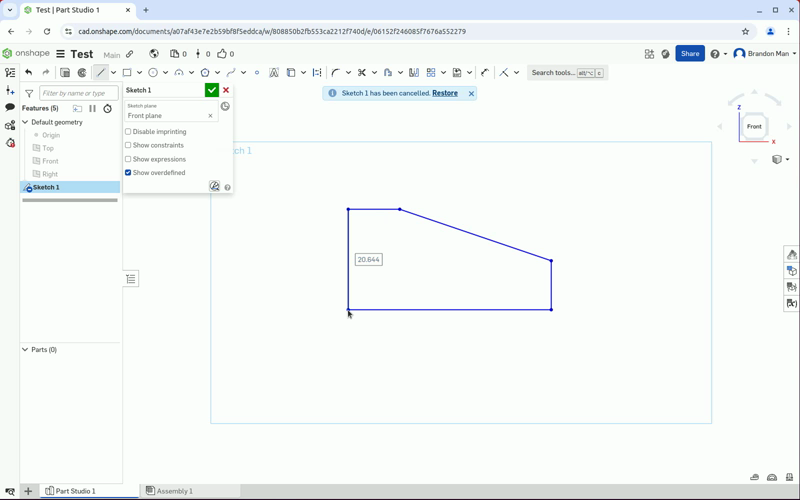
key(c)
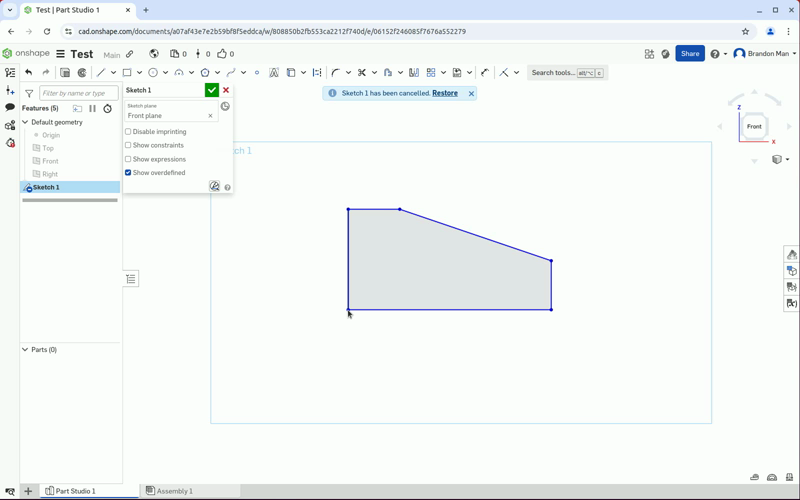
key_down(shift)
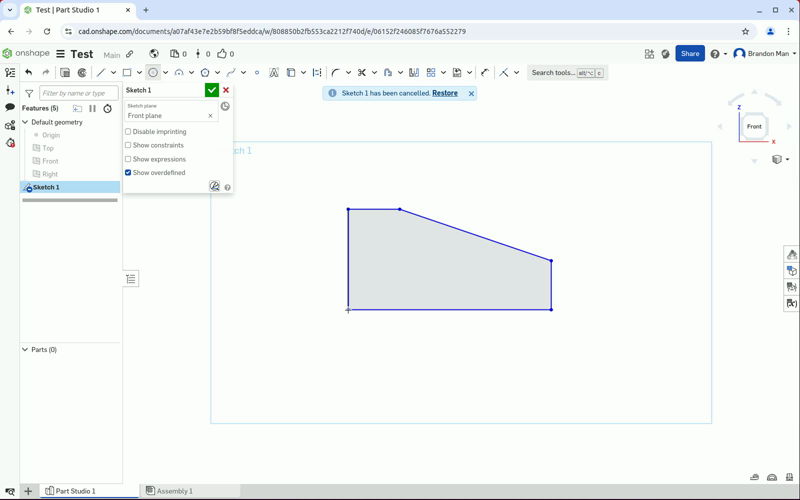
mouse_move(510, 284)
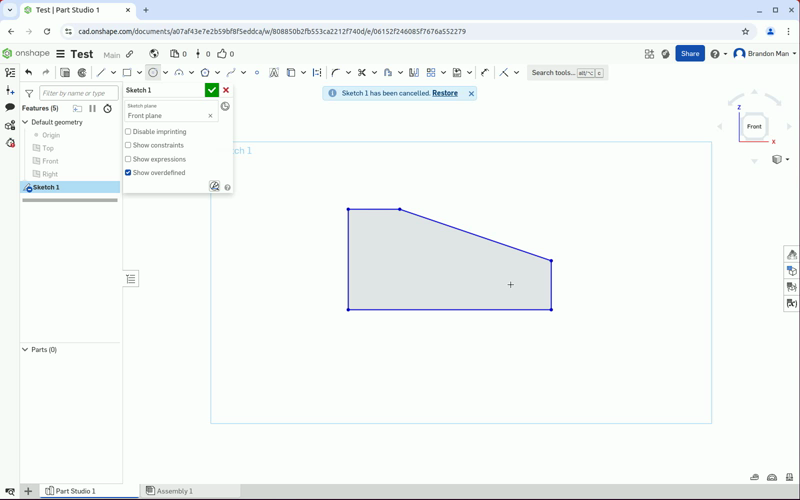
click(510, 284)
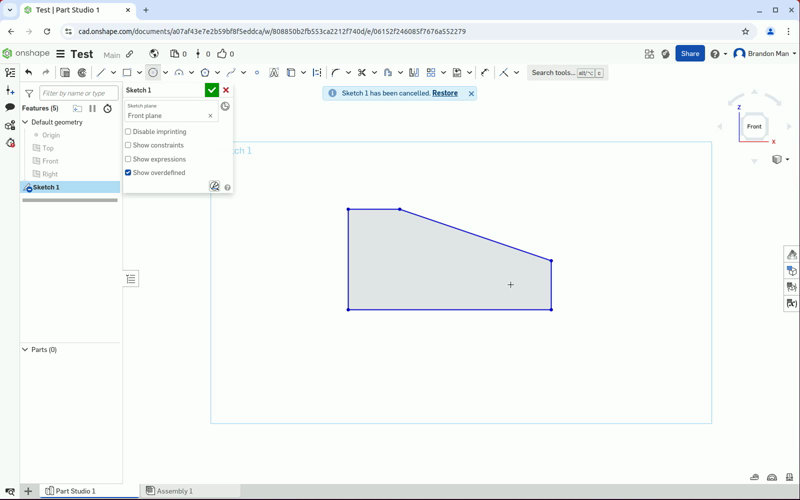
key_up(shift)
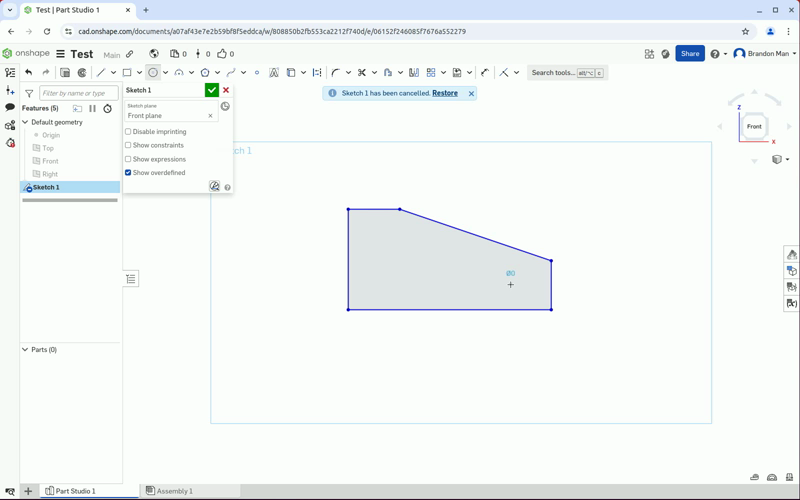
mouse_move(529, 284)
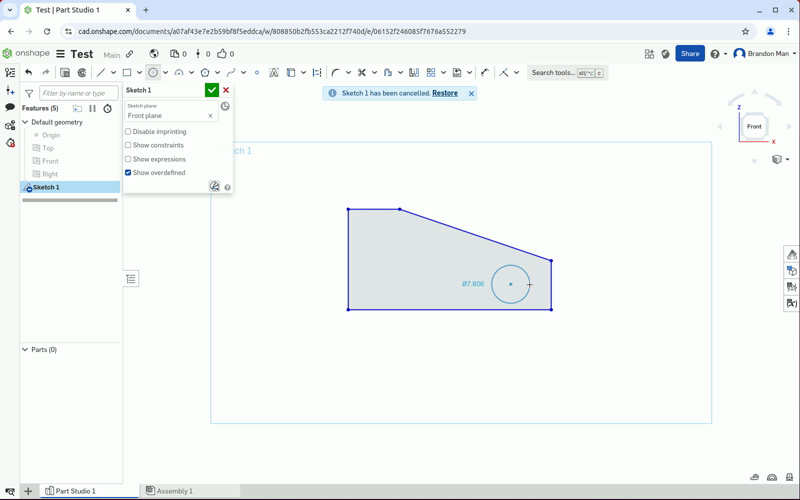
click(529, 284)
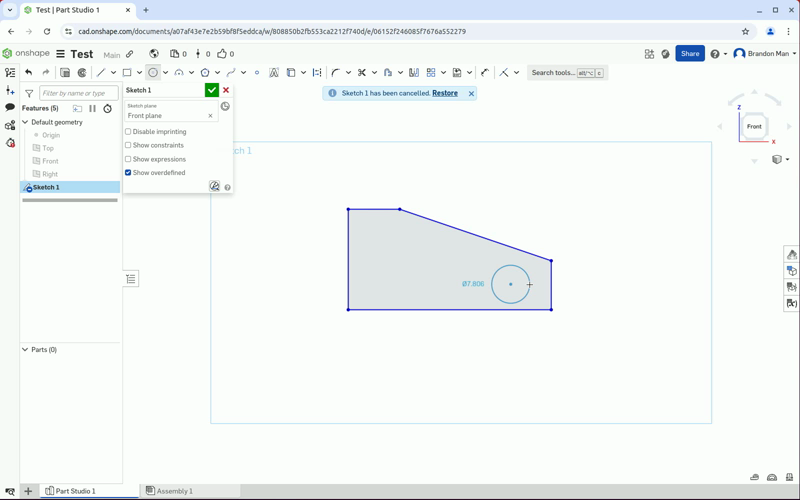
key(esc)
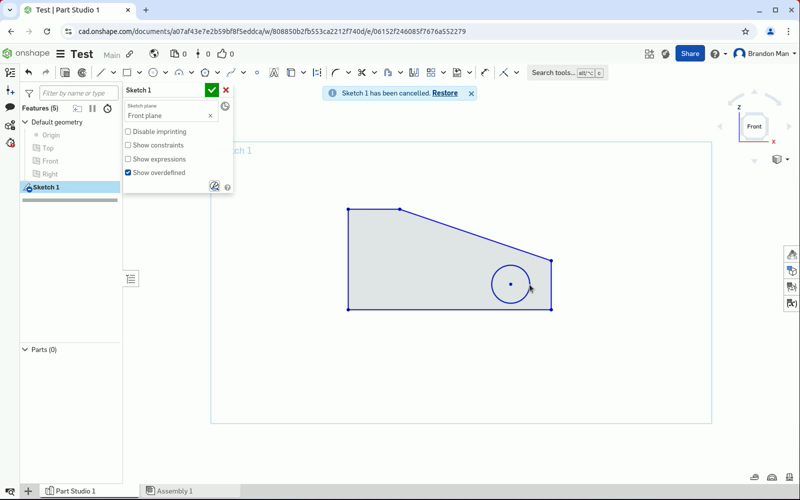
mouse_move(441, 239)
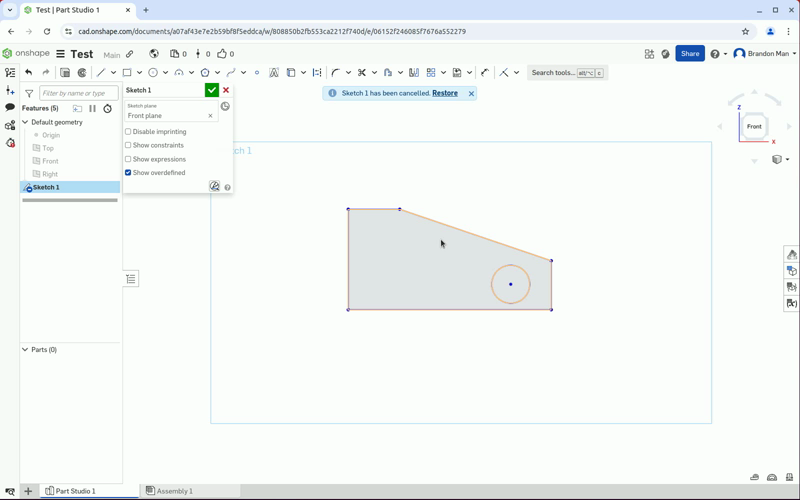
click(441, 239)
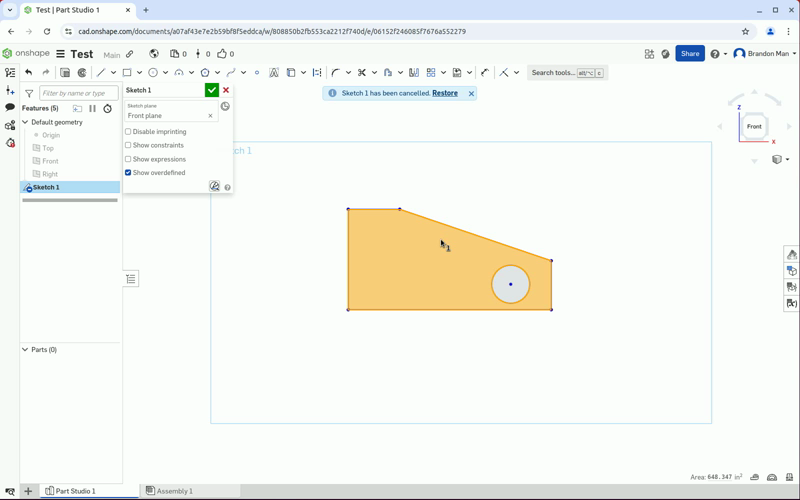
mouse_move(73, 352)
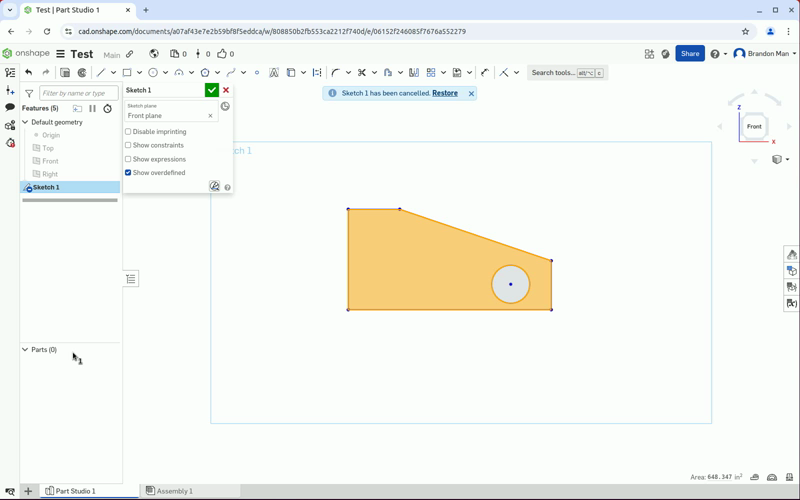
key(shift+y)
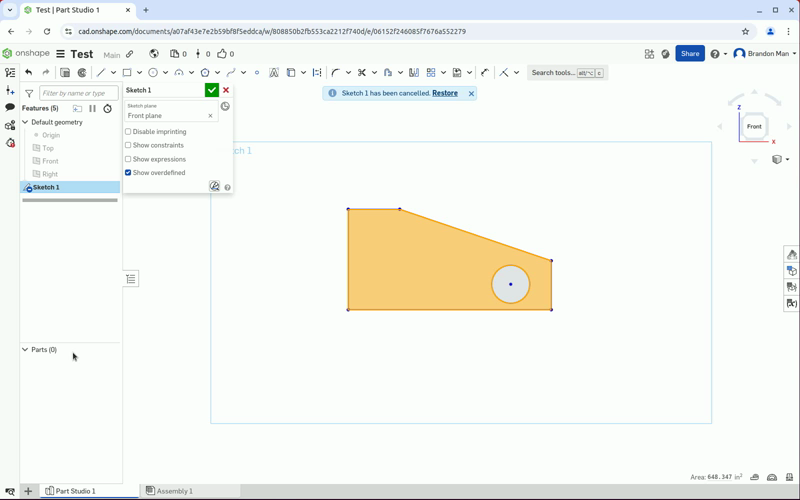
key(shift+e)
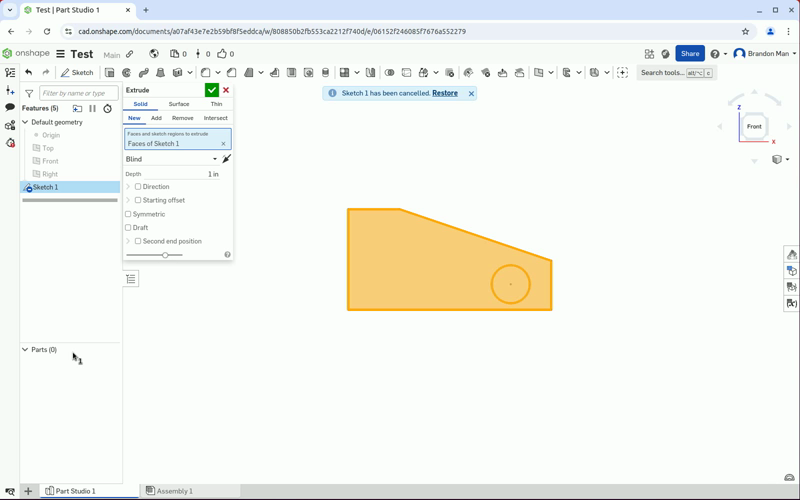
mouse_move(143, 106)
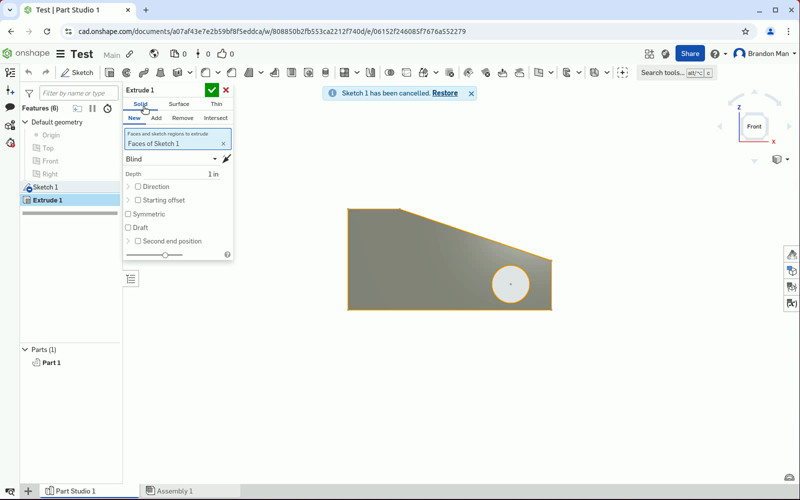
click(143, 106)
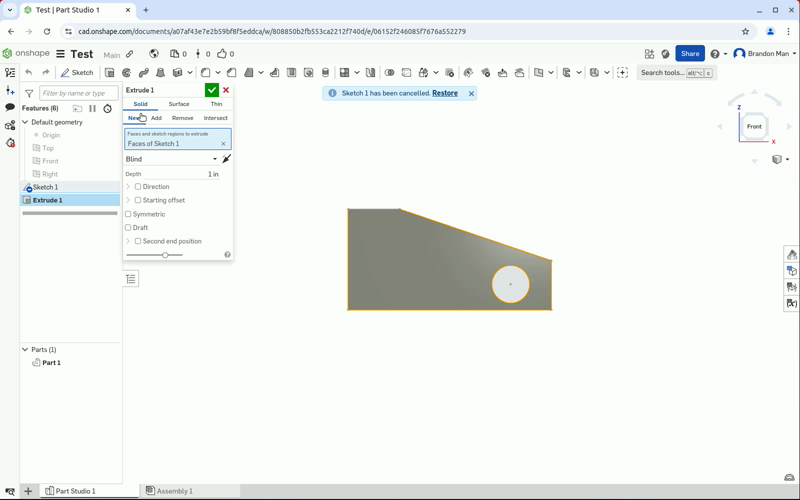
mouse_move(137, 120)
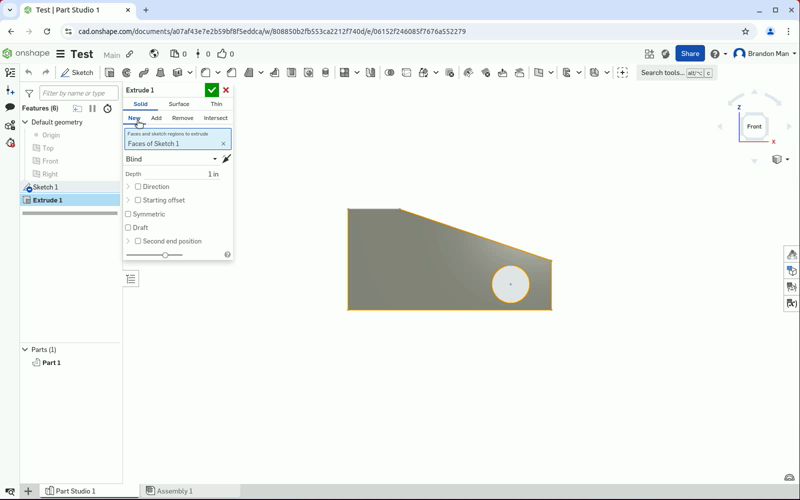
click(137, 120)
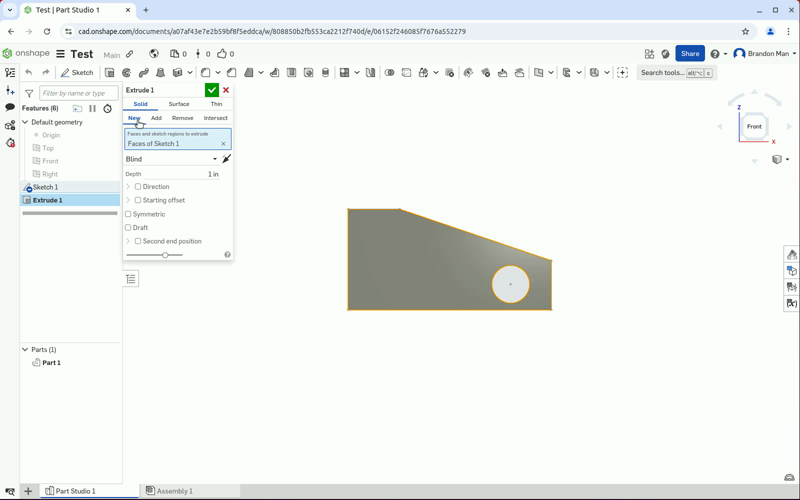
key(tab, 4)
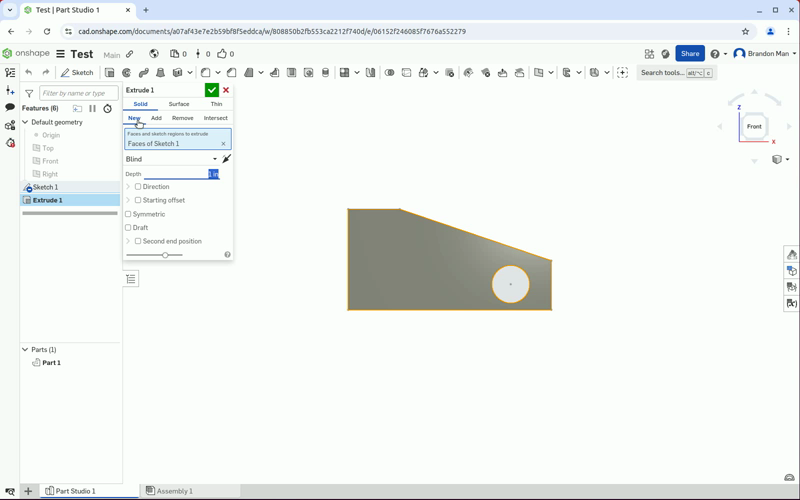
text(4.814)
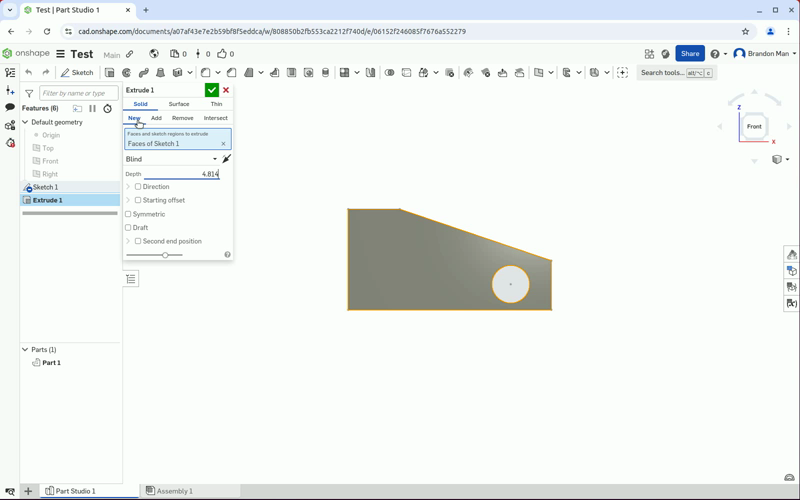
key(enter)
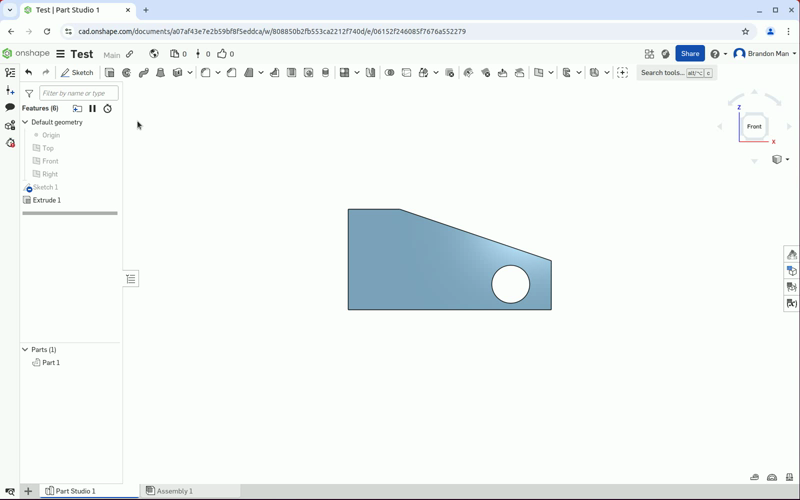
key(shift+h)
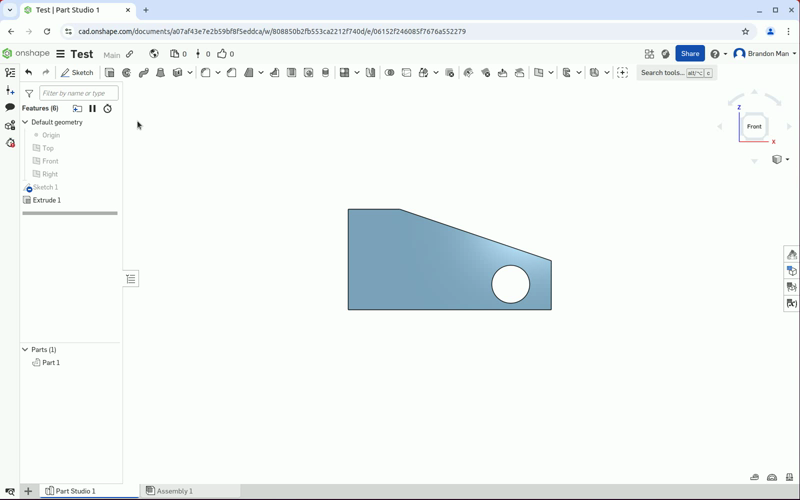
key(shift+h)
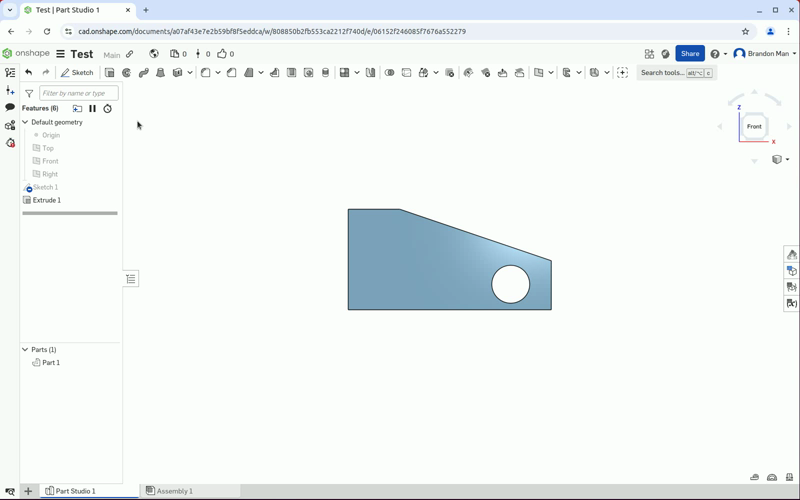
mouse_move(73, 189)
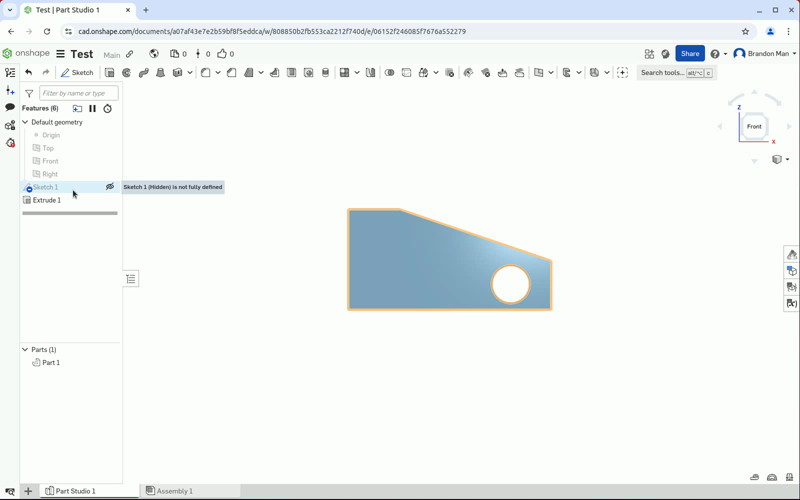
click(73, 189)
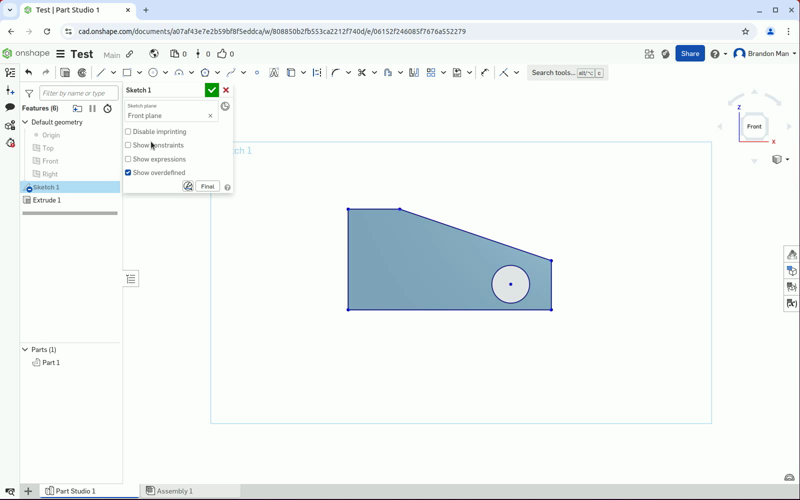
mouse_move(229, 92)
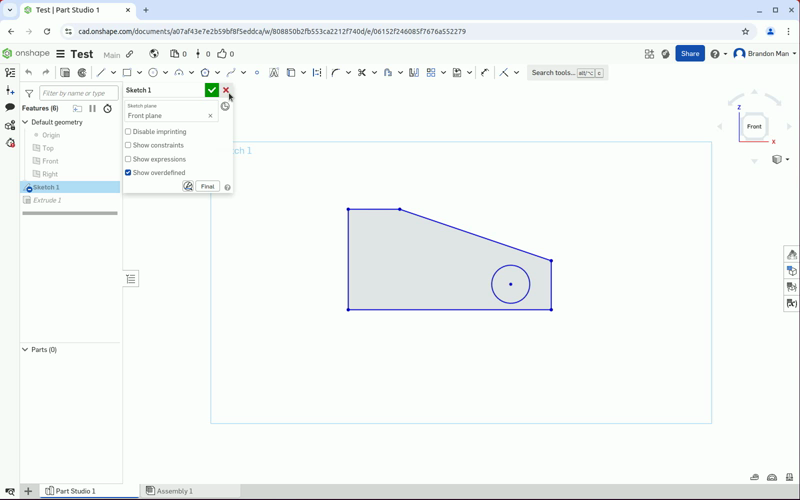
click(229, 92)
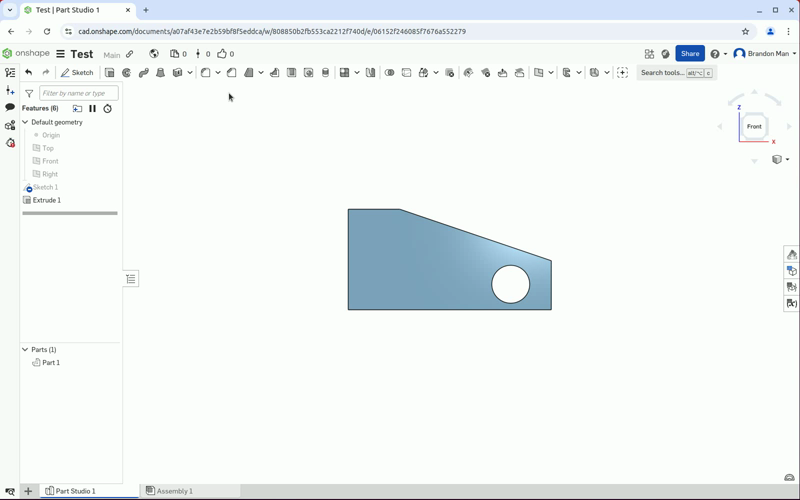
mouse_move(73, 352)
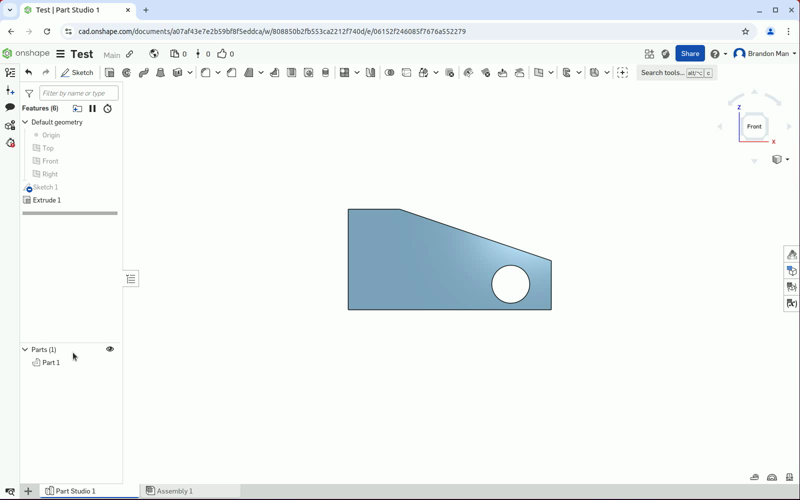
key(y)
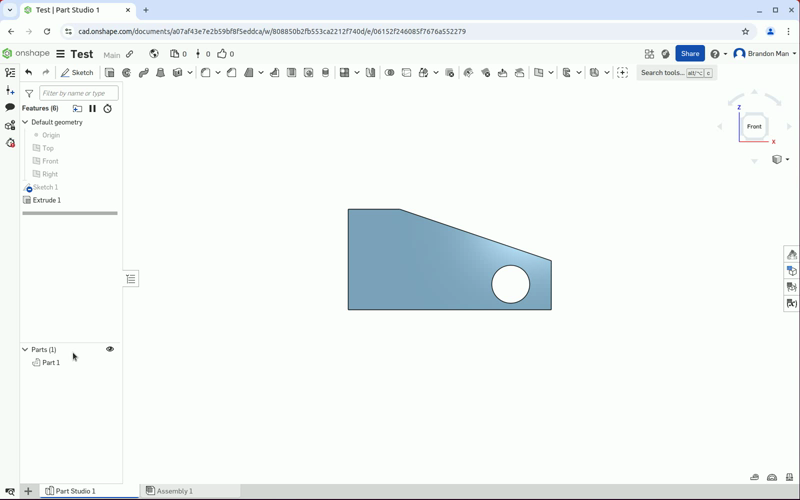
key(shift+p)
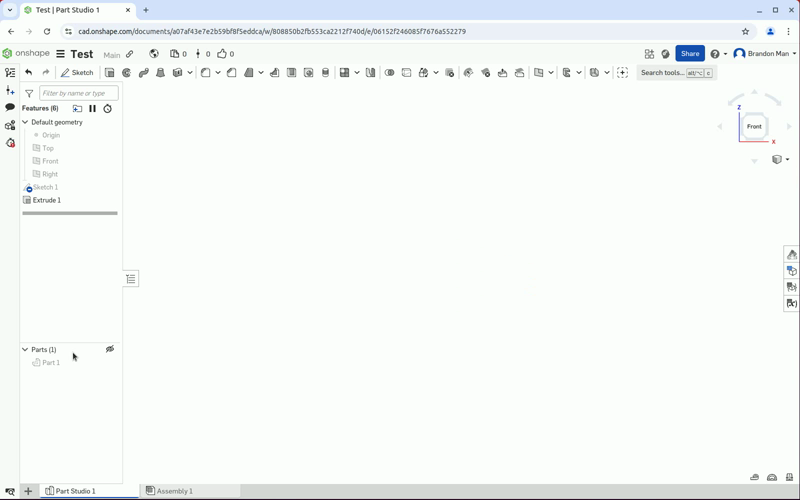
key(space)
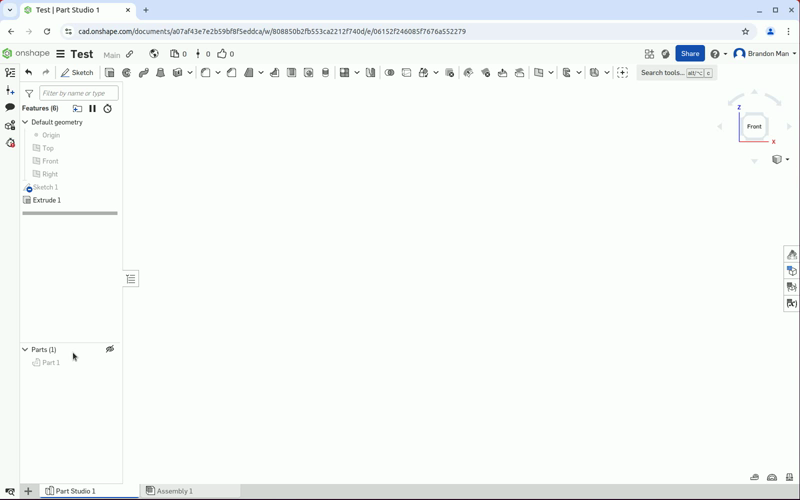
key_down(shift)
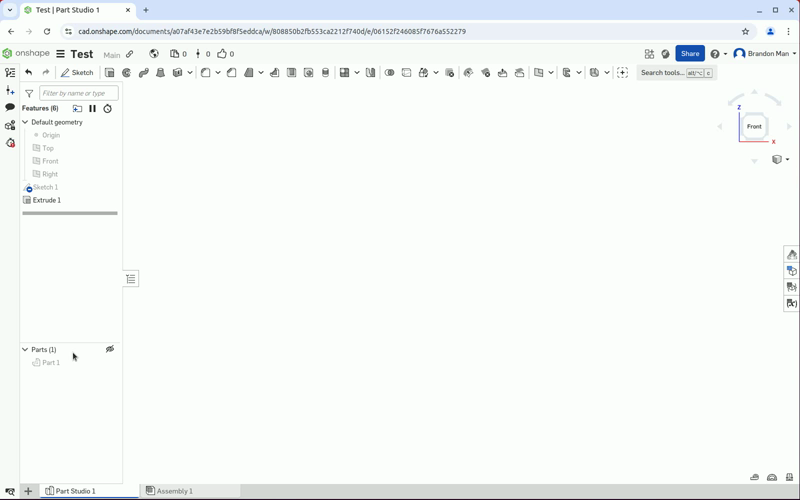
key(left)
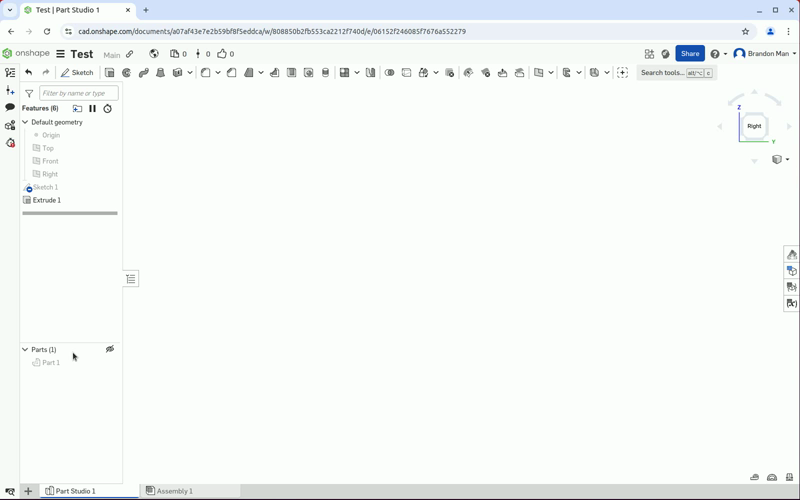
key_up(shift)
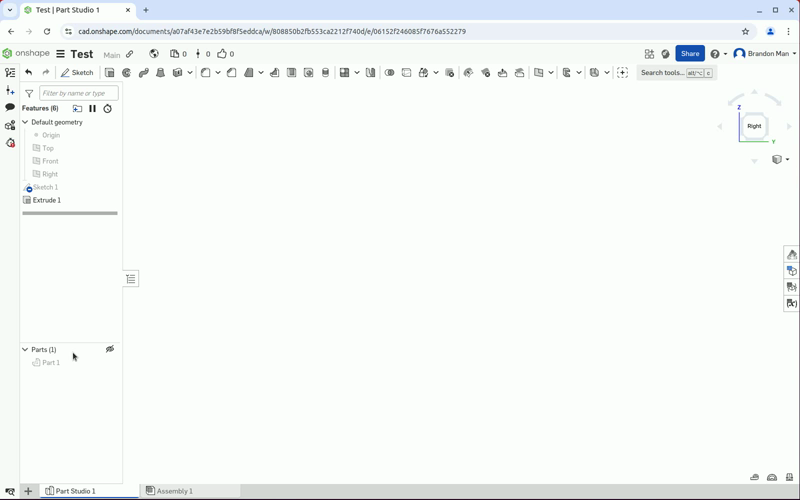
mouse_move(73, 352)
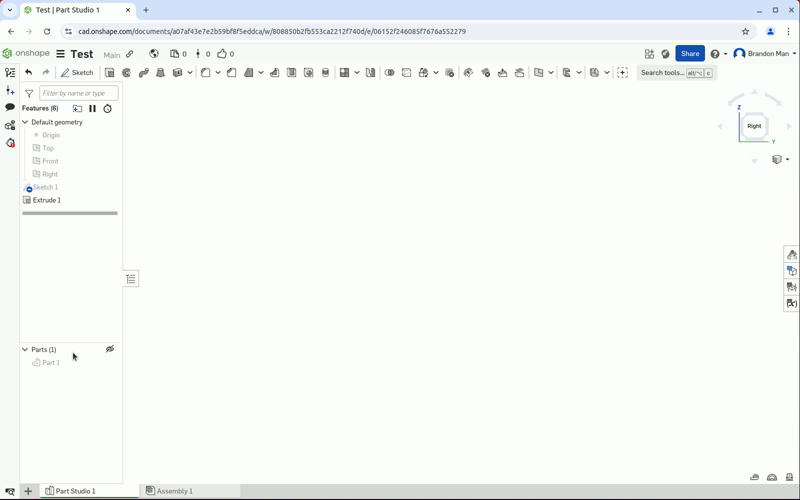
key(shift+y)
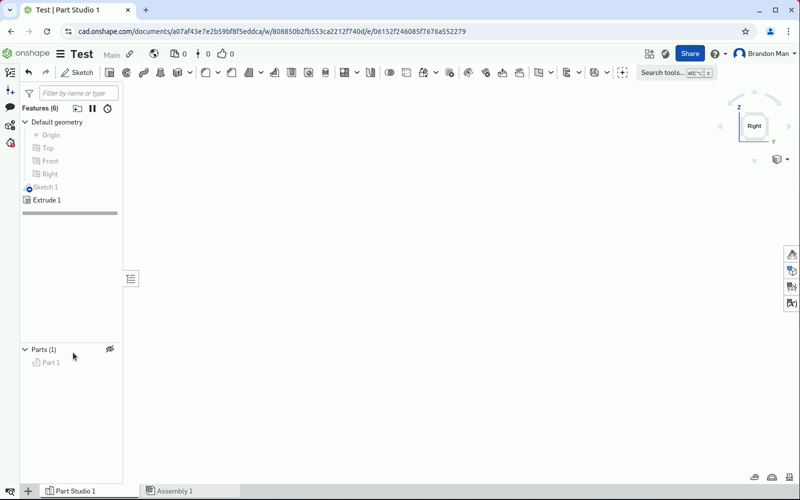
key(shift+s)
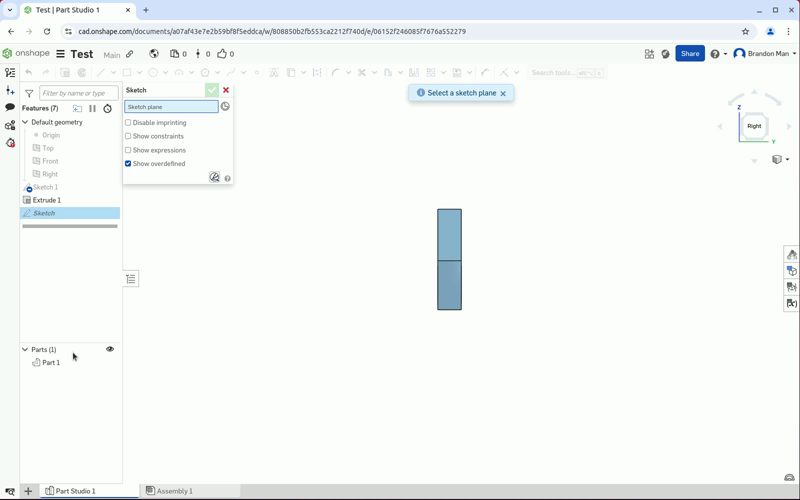
mouse_move(73, 176)
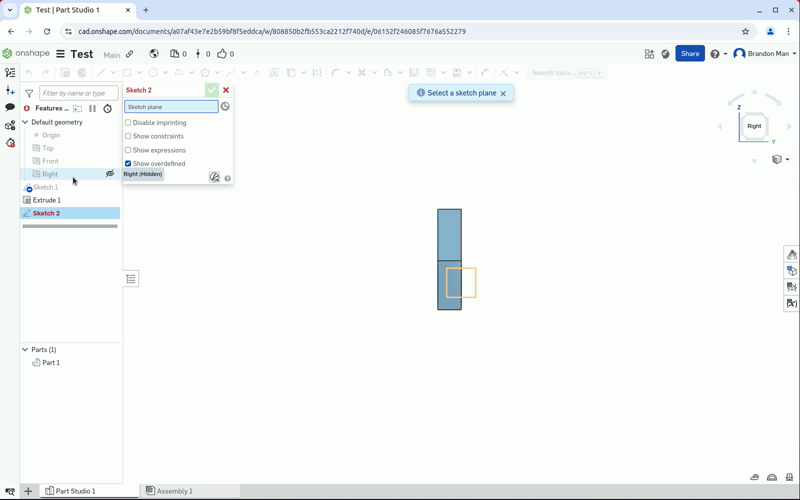
click(73, 176)
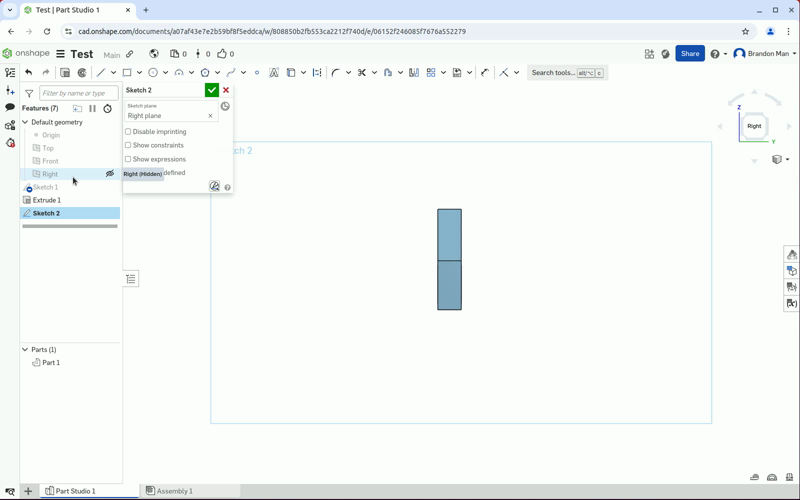
mouse_move(73, 352)
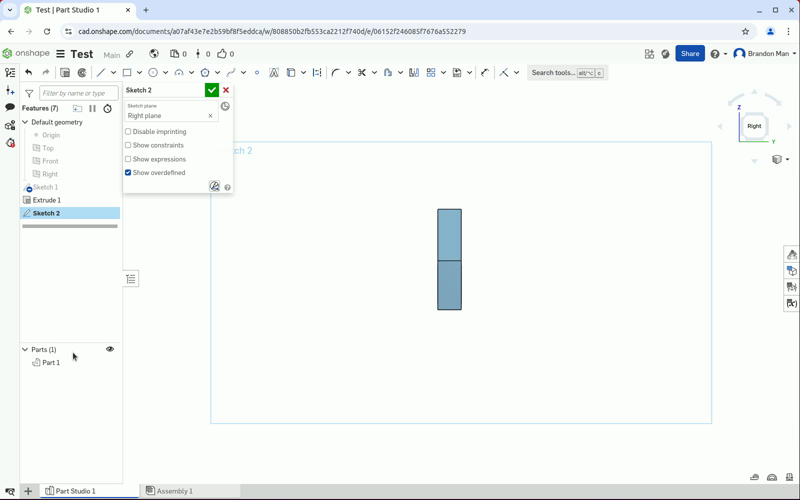
key(y)
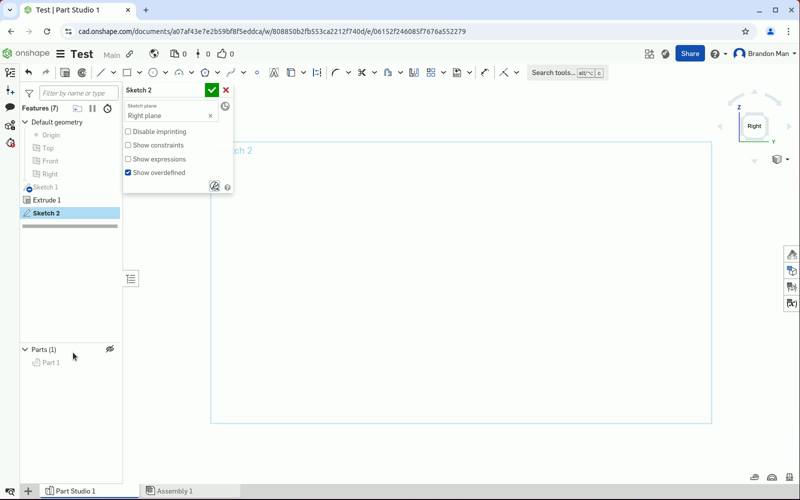
key(l)
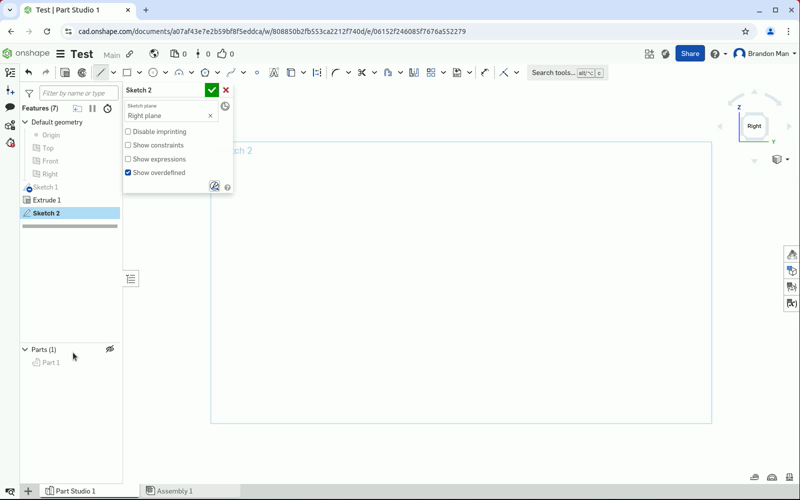
key_down(shift)
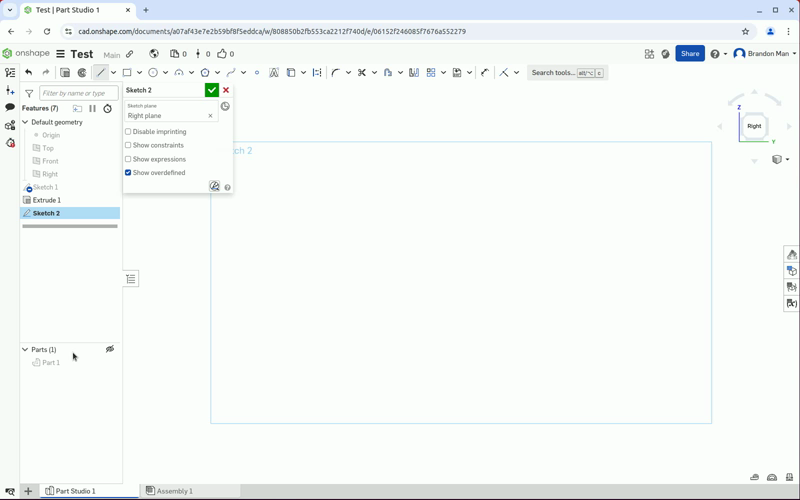
mouse_move(395, 309)
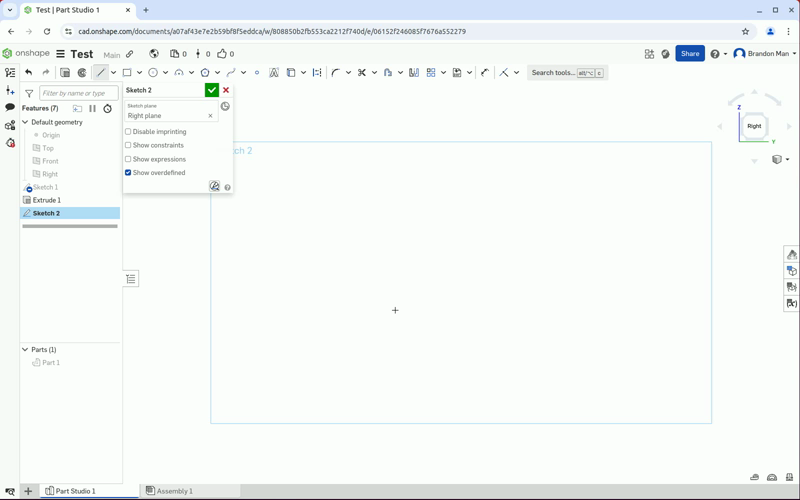
click(395, 309)
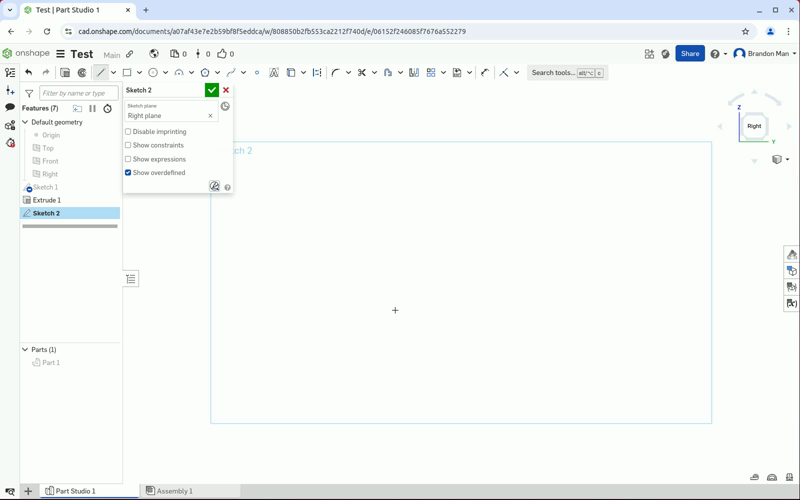
key_up(shift)
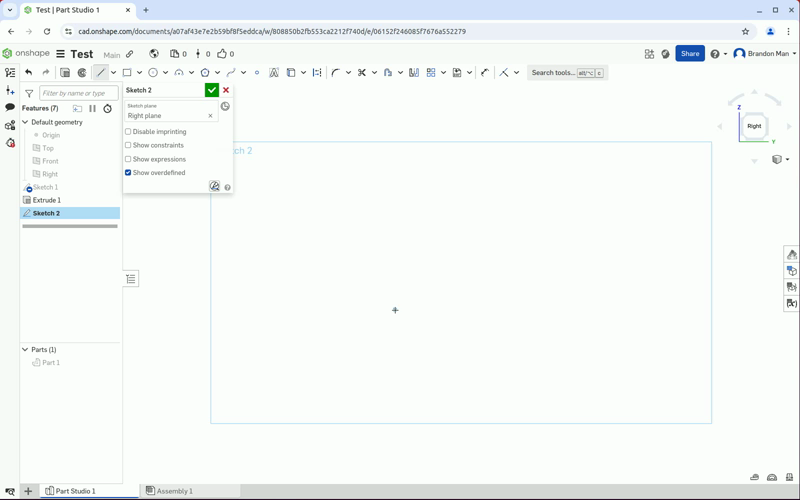
key_down(shift)
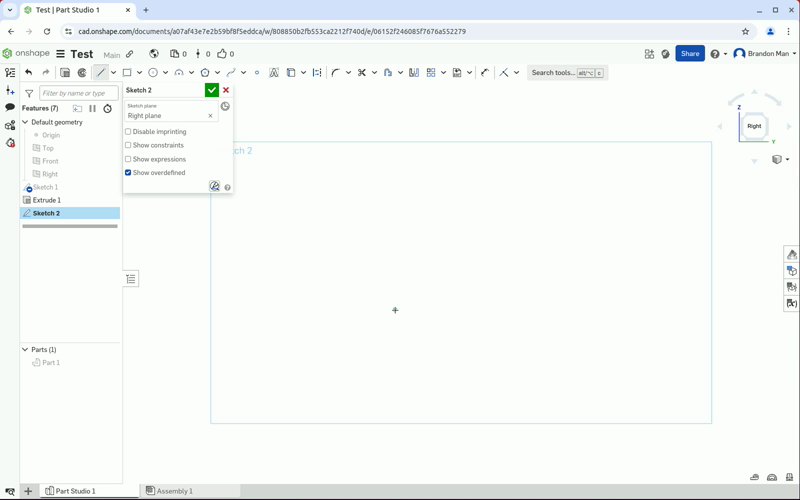
mouse_move(425, 309)
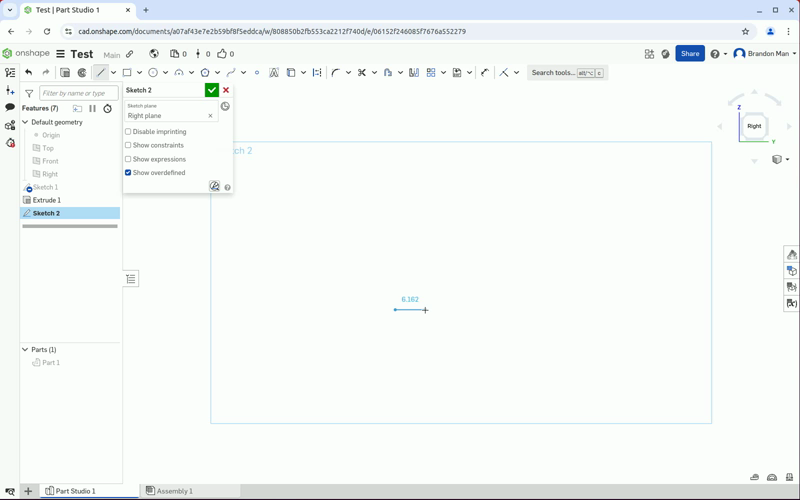
mouse_move(437, 309)
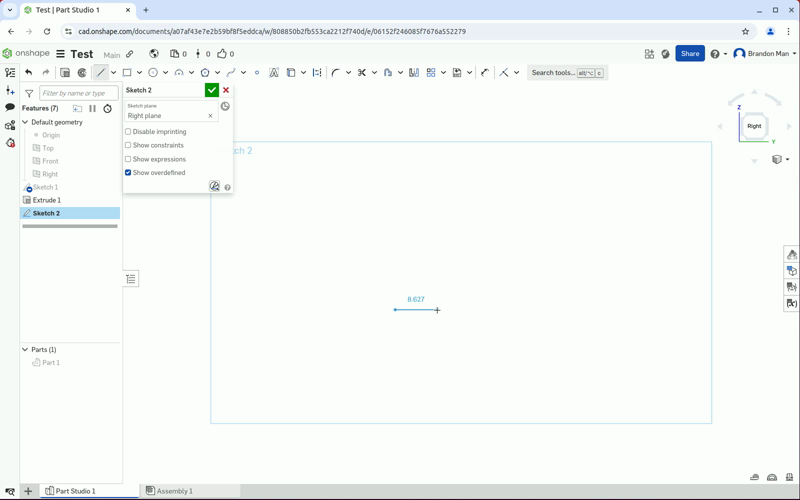
click(437, 309)
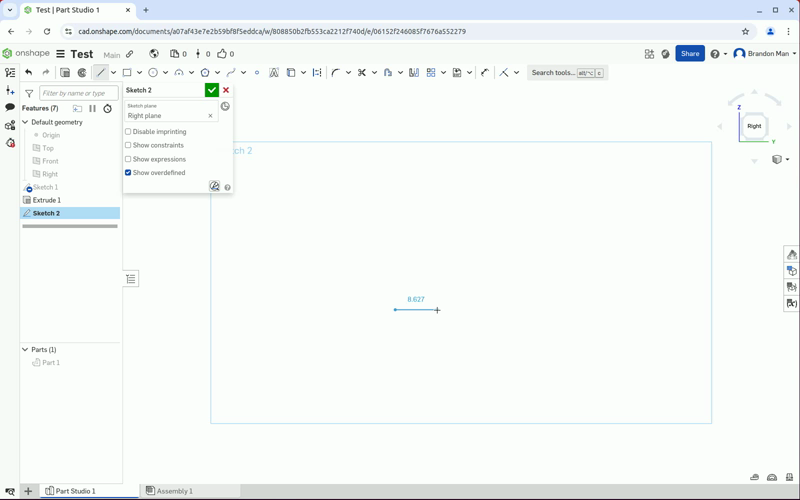
key_up(shift)
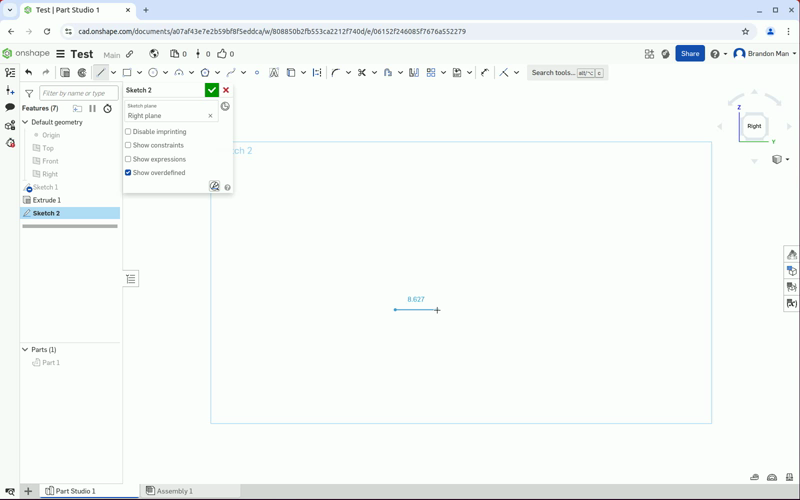
key_down(shift)
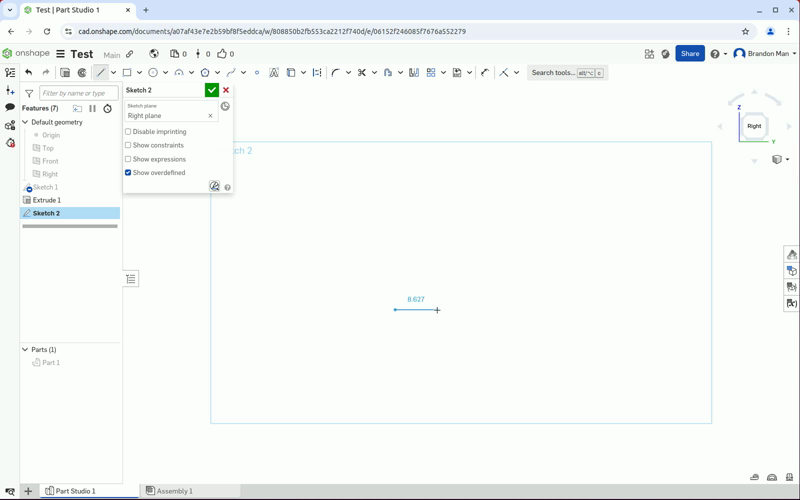
mouse_move(437, 235)
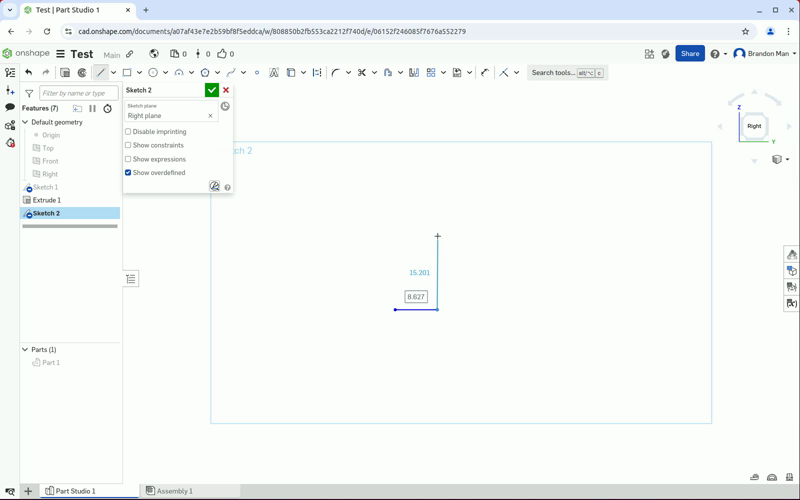
click(437, 235)
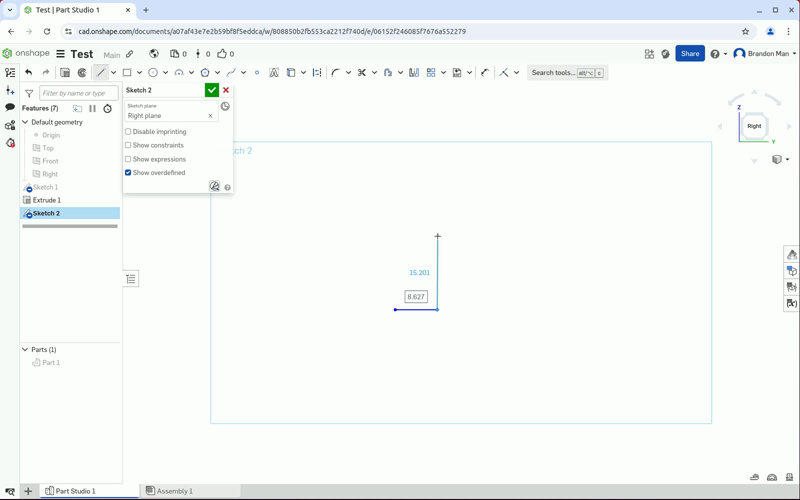
key_up(shift)
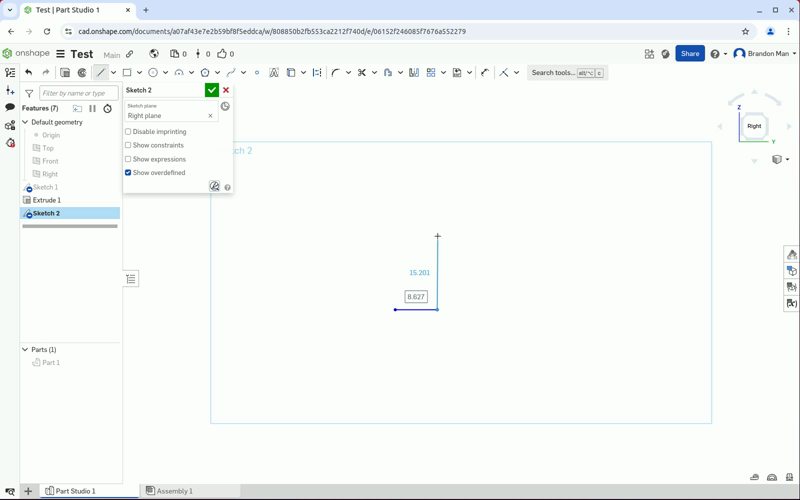
key_down(shift)
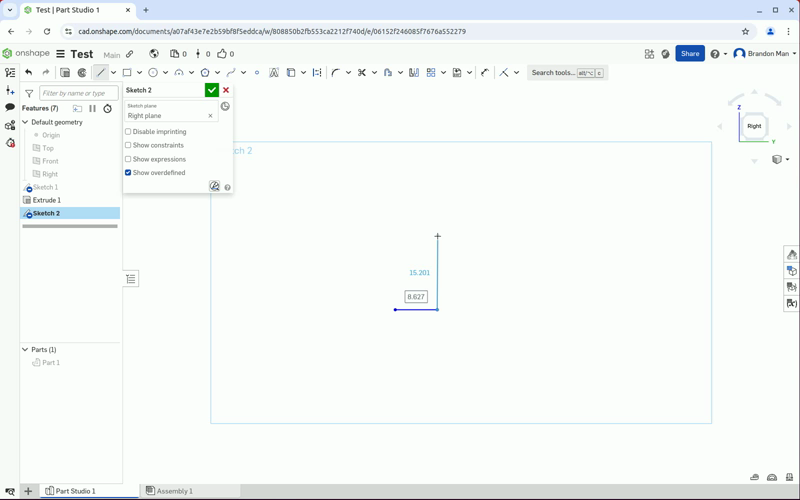
mouse_move(467, 235)
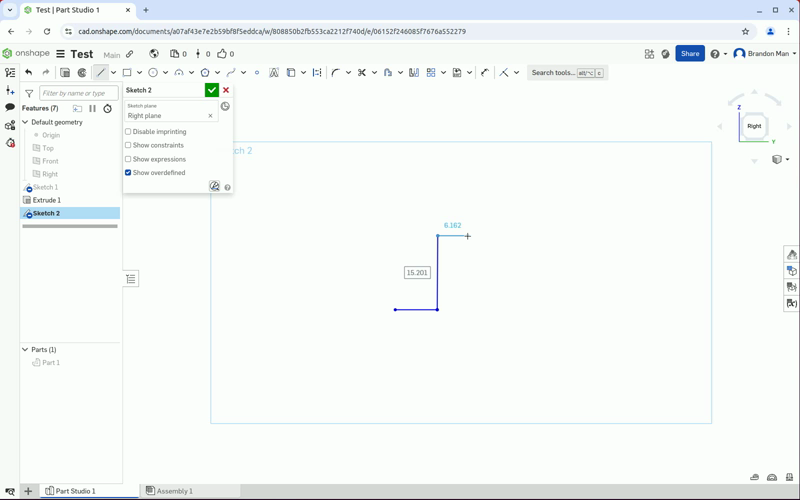
mouse_move(413, 235)
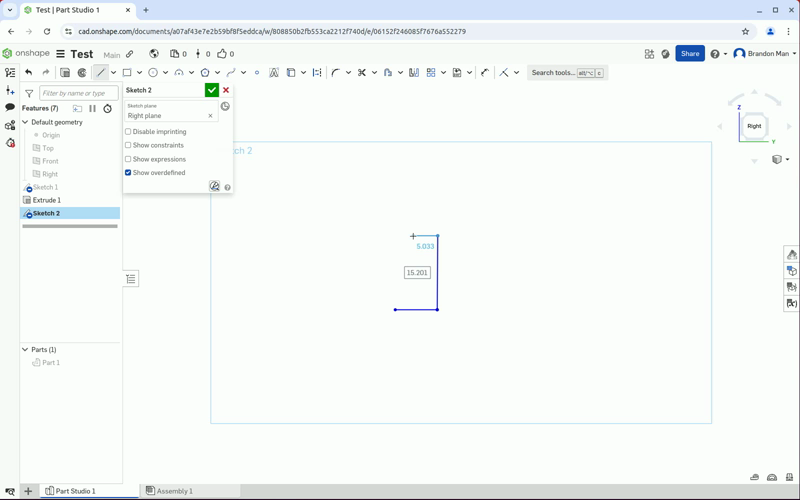
click(413, 235)
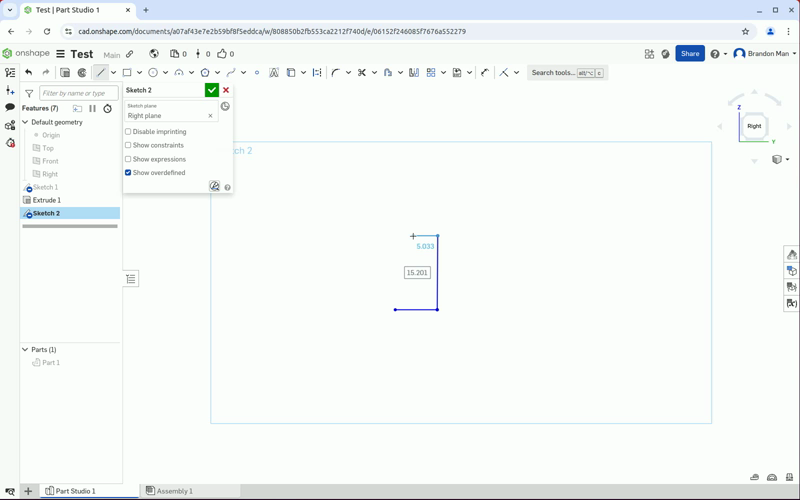
key_up(shift)
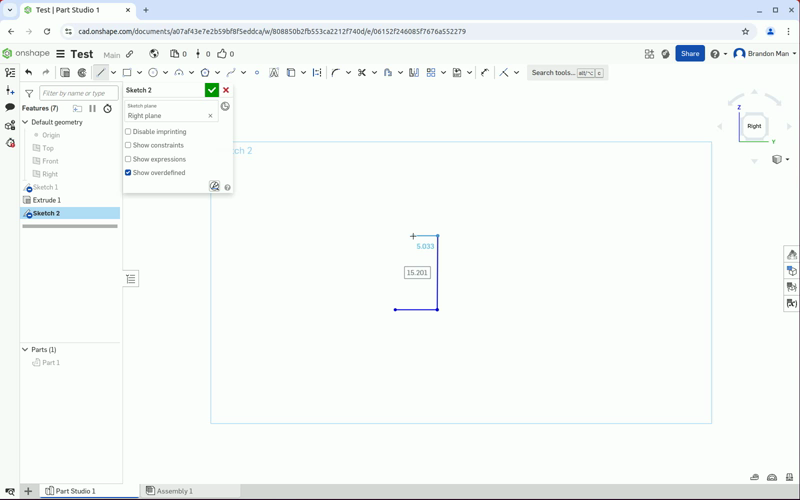
key_down(shift)
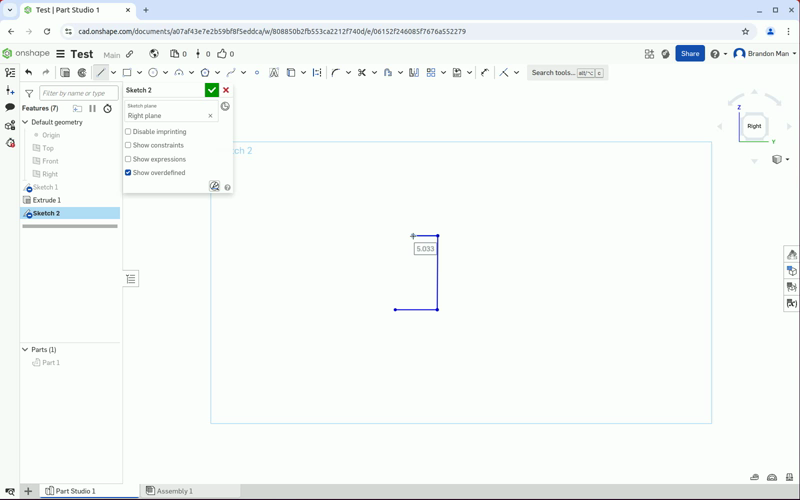
mouse_move(443, 235)
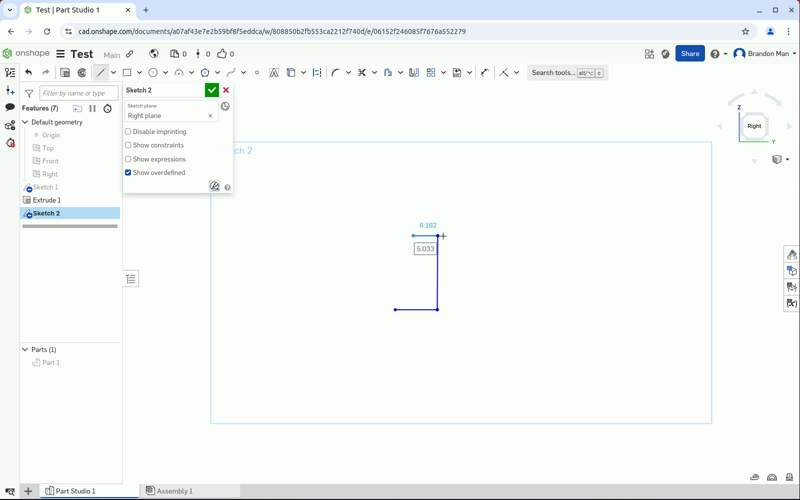
mouse_move(395, 282)
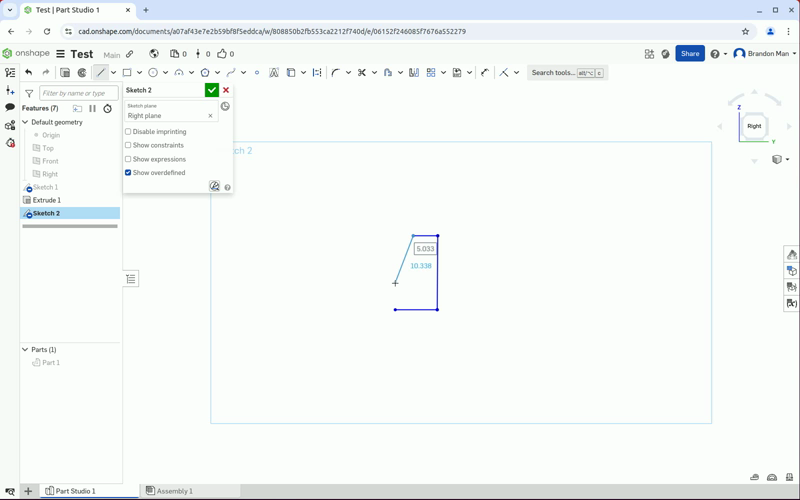
click(395, 282)
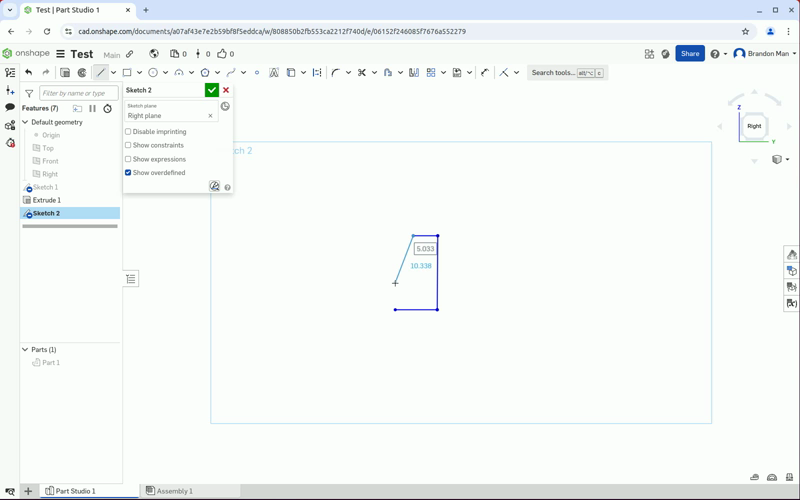
key_up(shift)
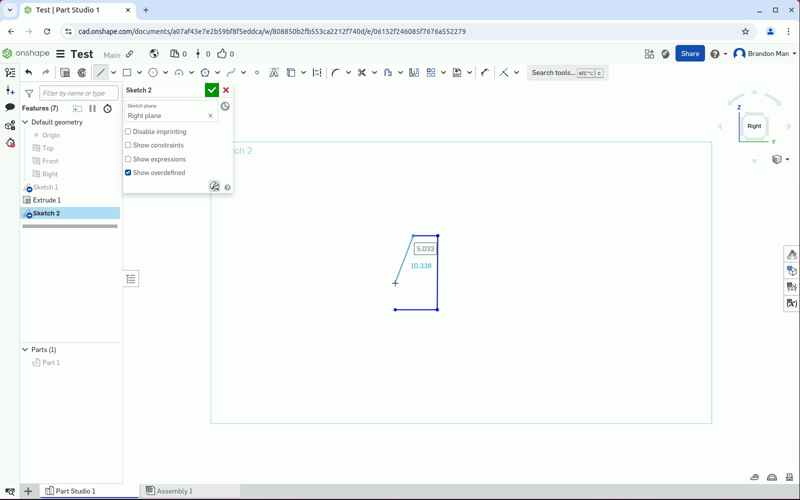
mouse_move(425, 282)
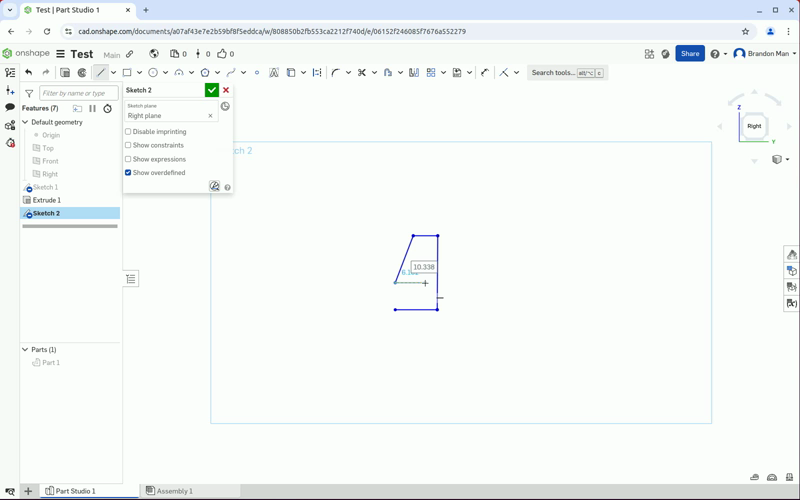
key_down(shift)
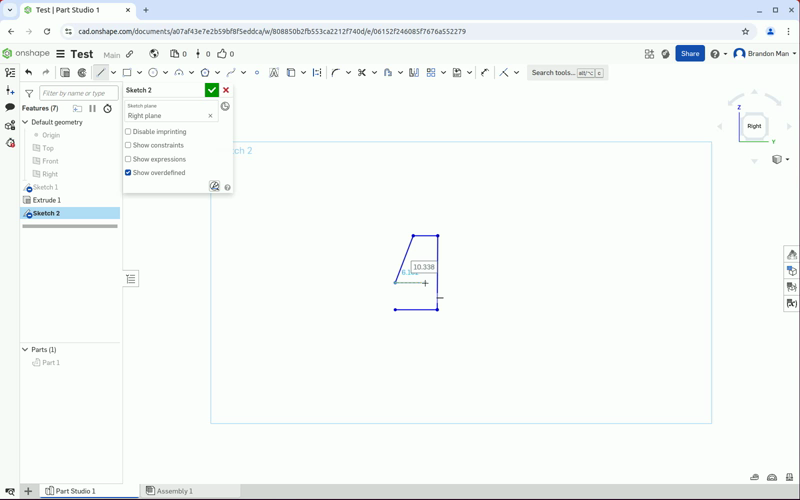
mouse_move(395, 309)
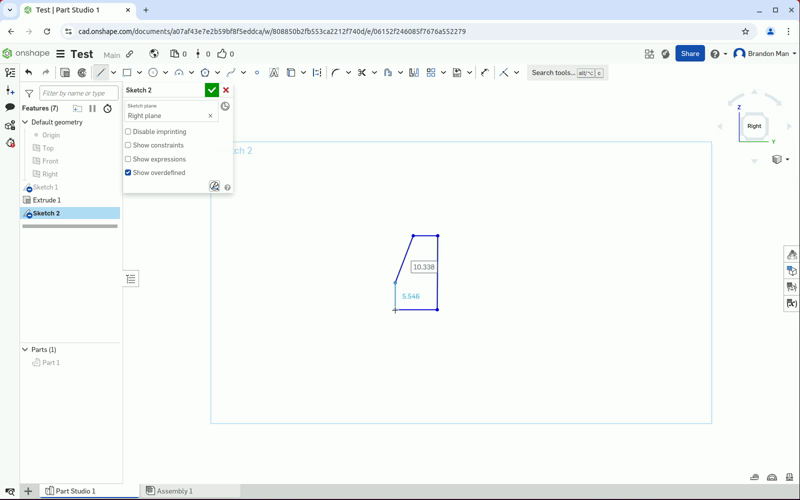
key_up(shift)
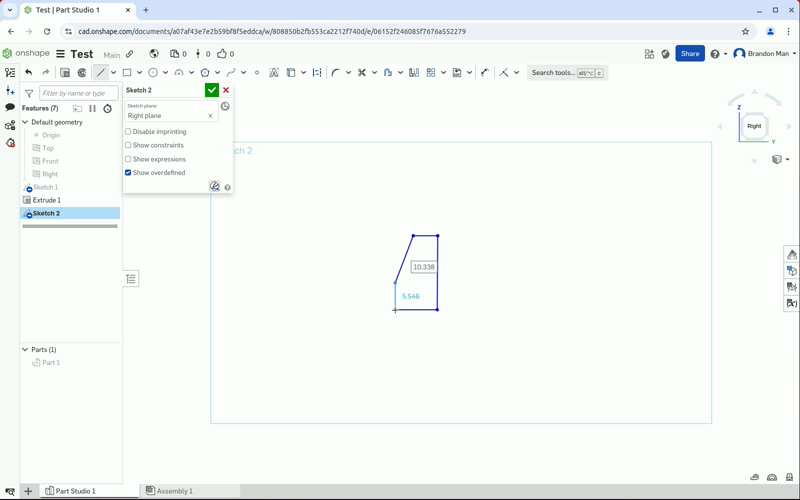
click(395, 309)
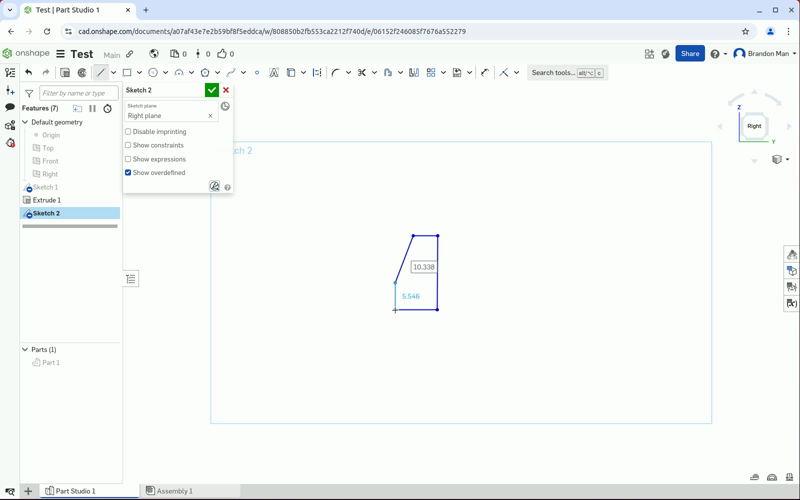
key(esc)
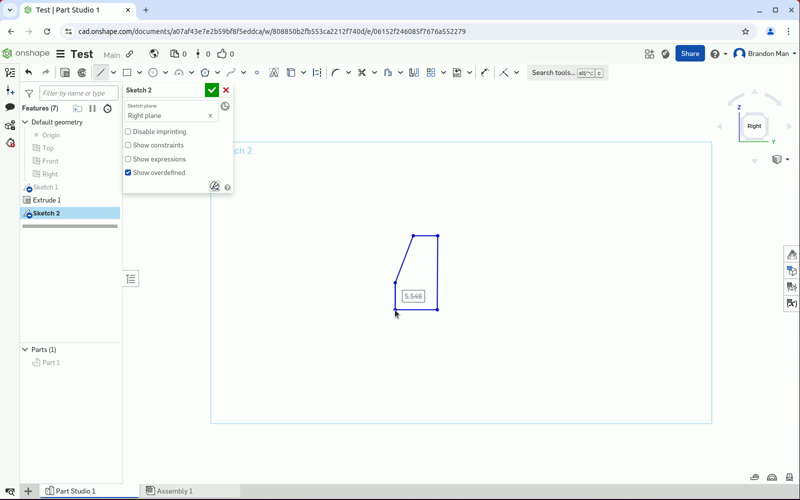
mouse_move(414, 253)
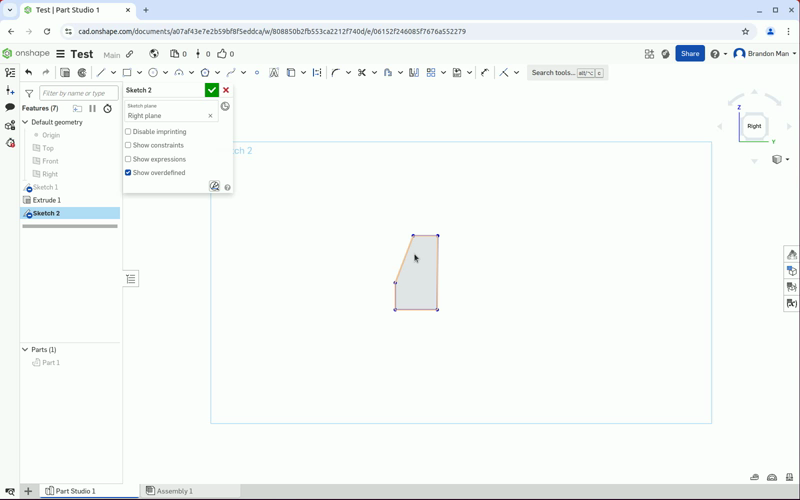
click(414, 253)
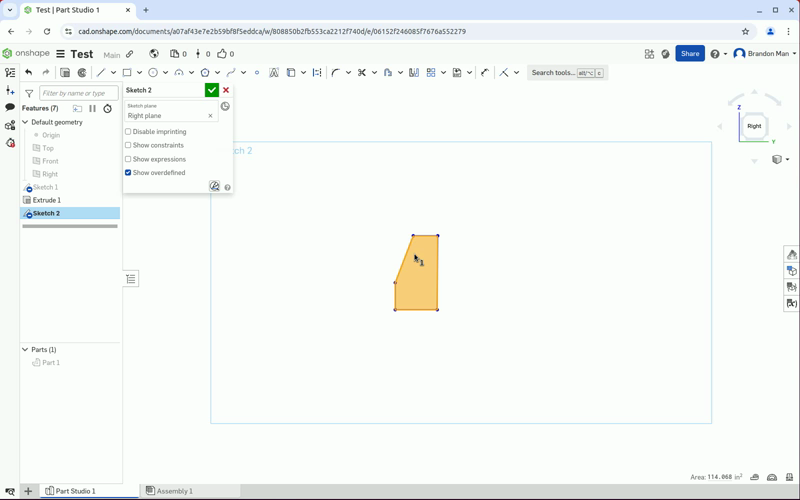
mouse_move(73, 352)
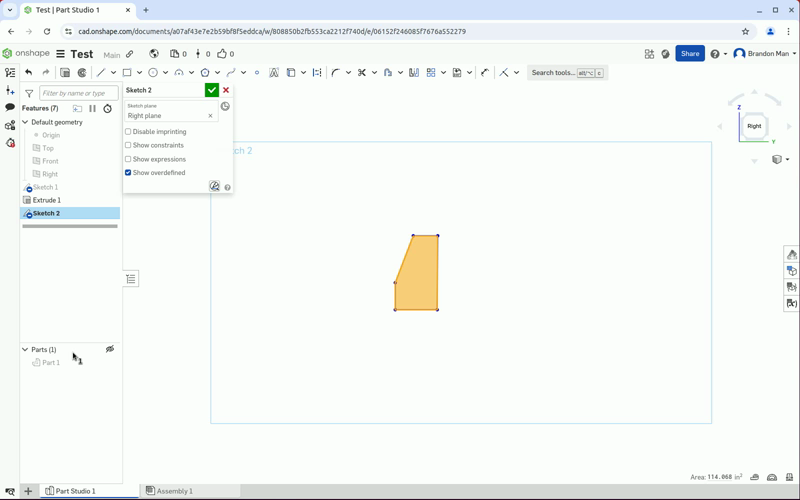
key(shift+y)
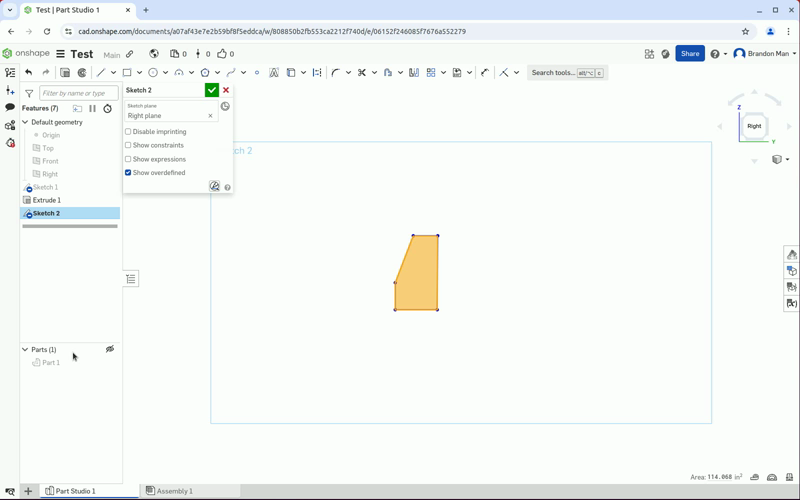
key(shift+e)
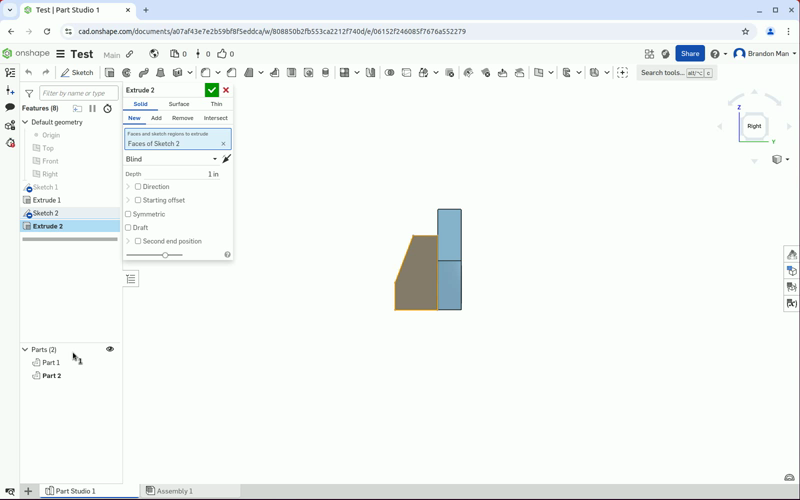
mouse_move(143, 106)
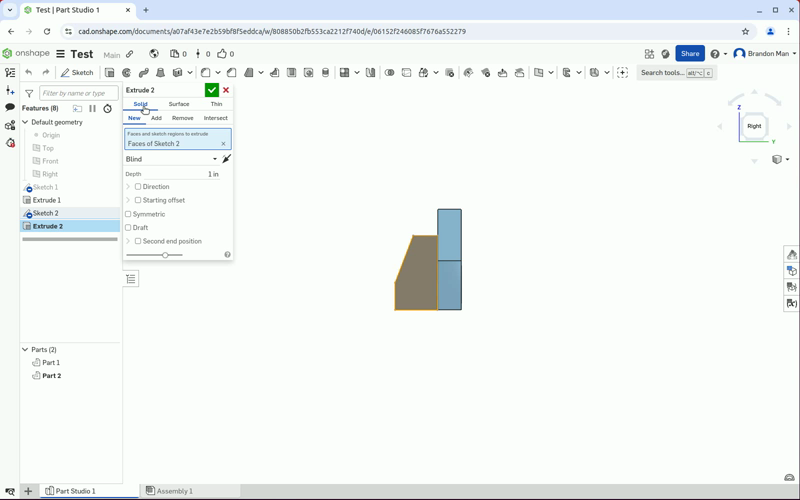
click(143, 106)
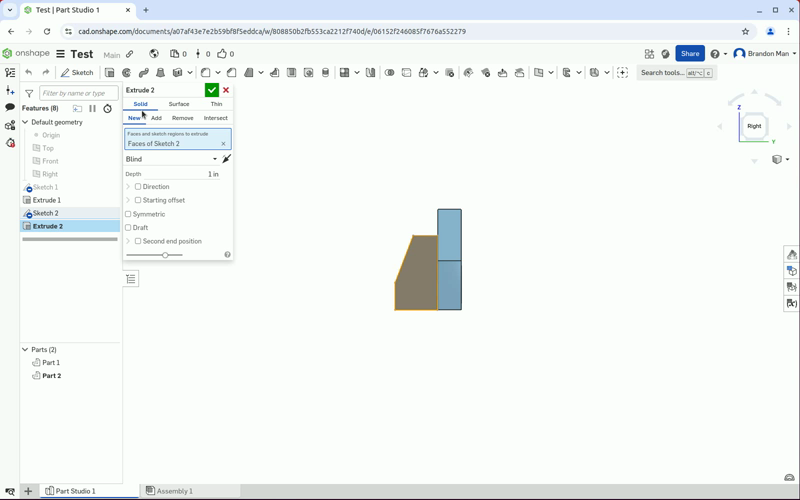
mouse_move(137, 120)
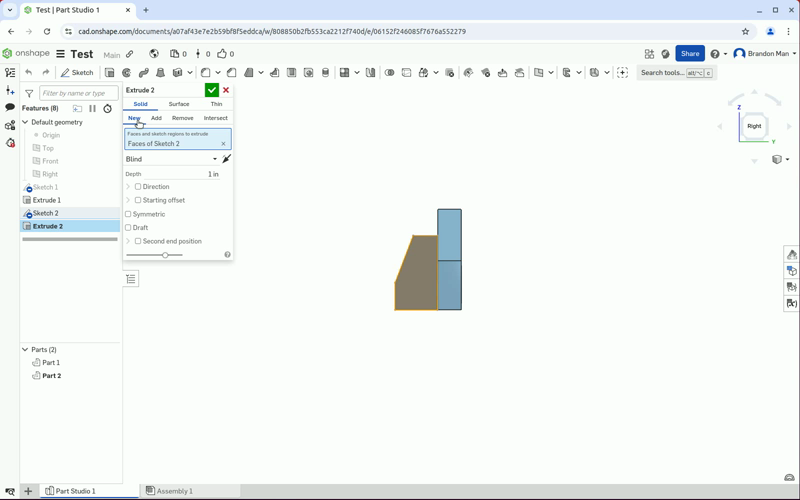
click(137, 120)
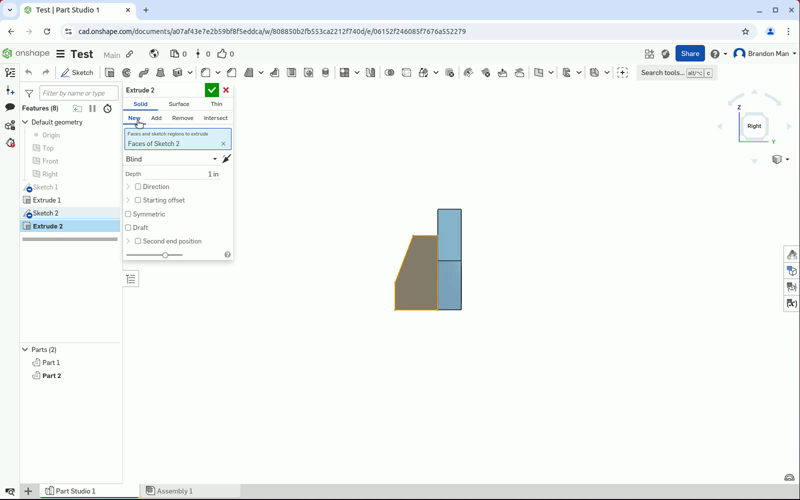
key(tab, 4)
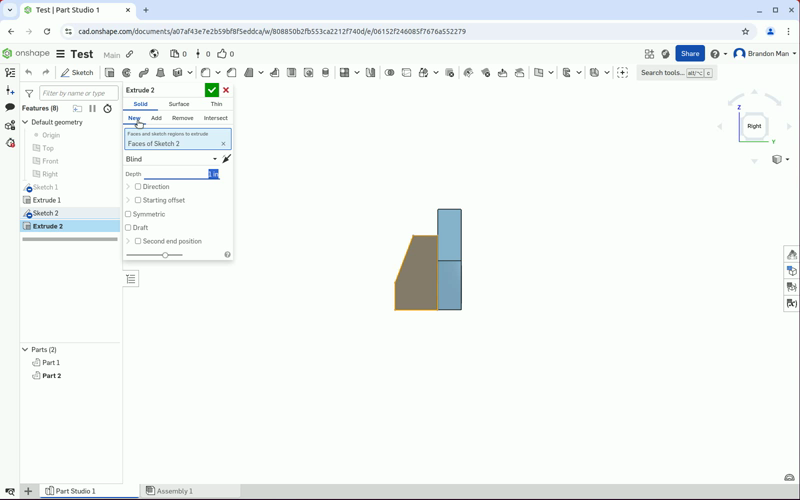
text(4.814)
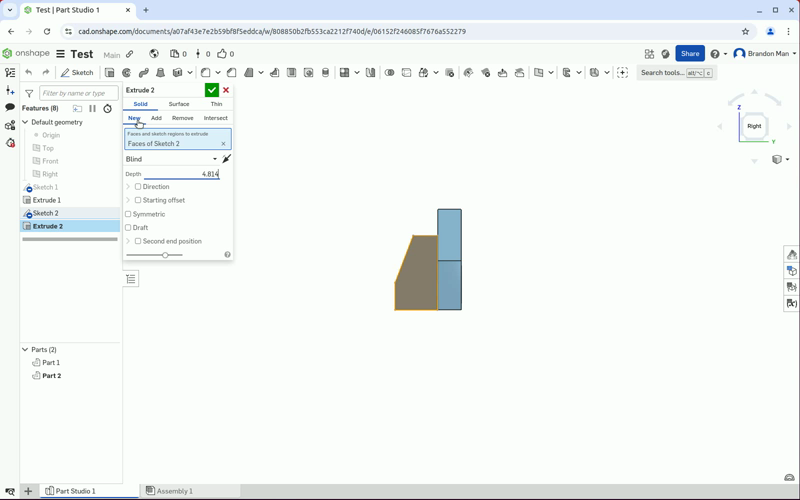
key(enter)
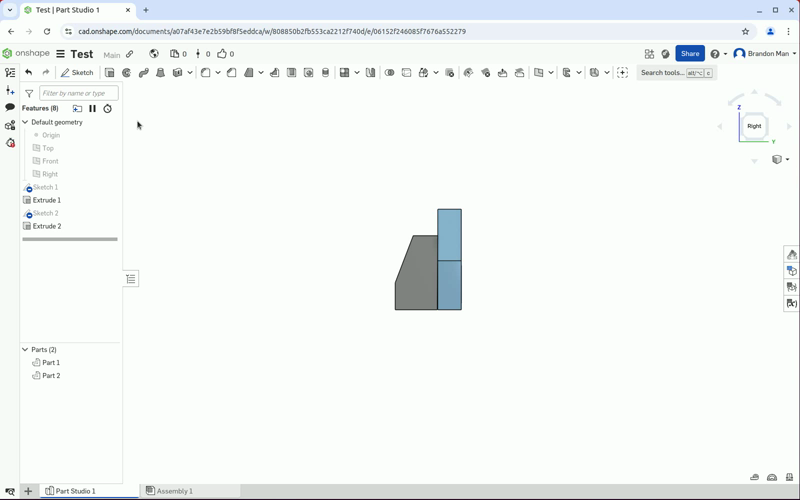
key(shift+h)
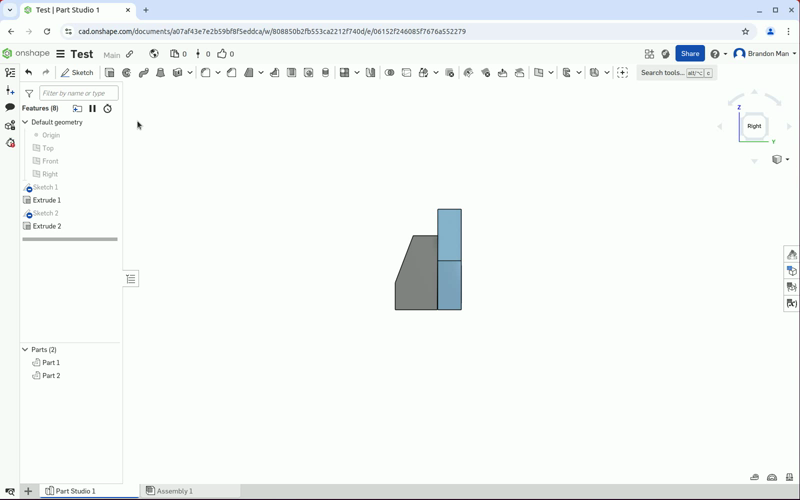
key(shift+h)
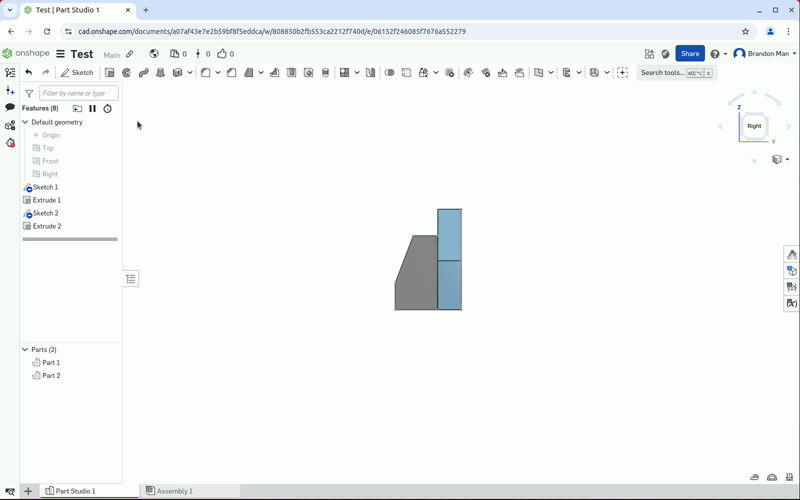
key(shift+7)
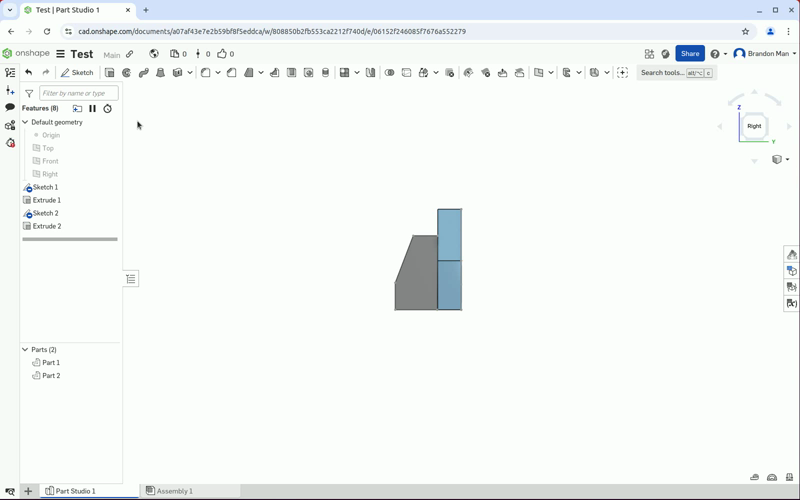
key(right, 2)
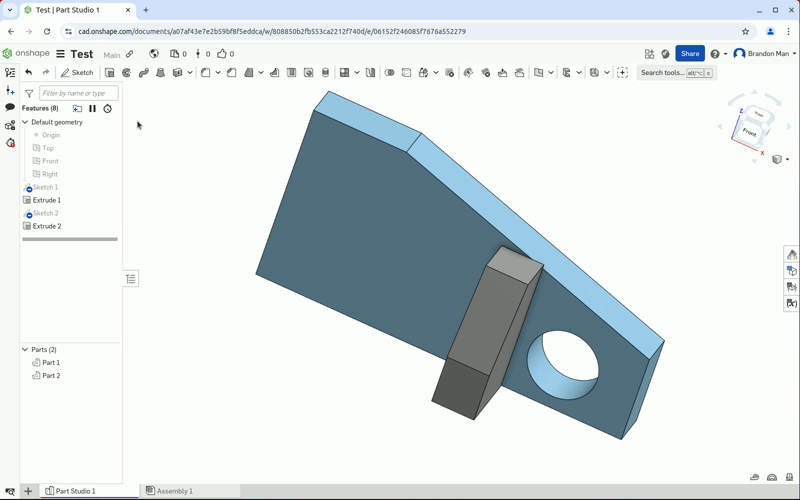
key(down, 2)
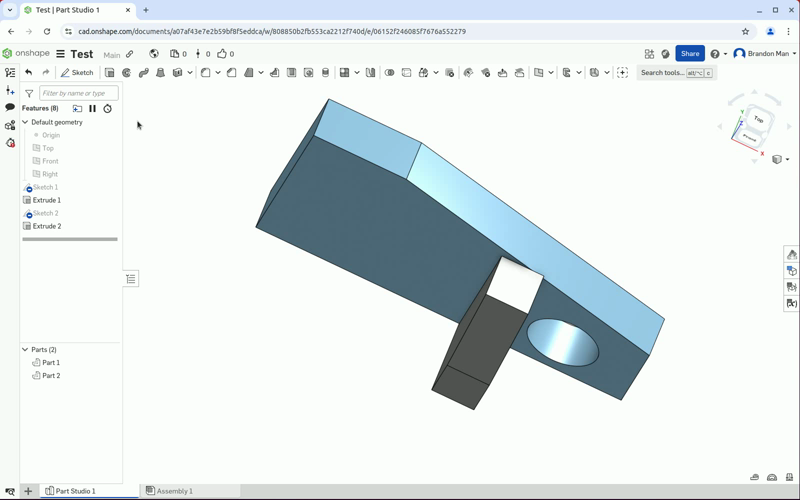
key(up, 2)
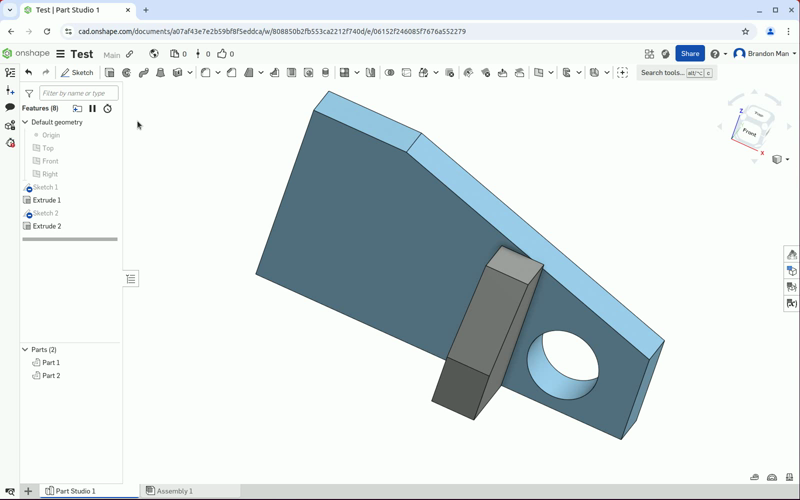
key(left, 2)
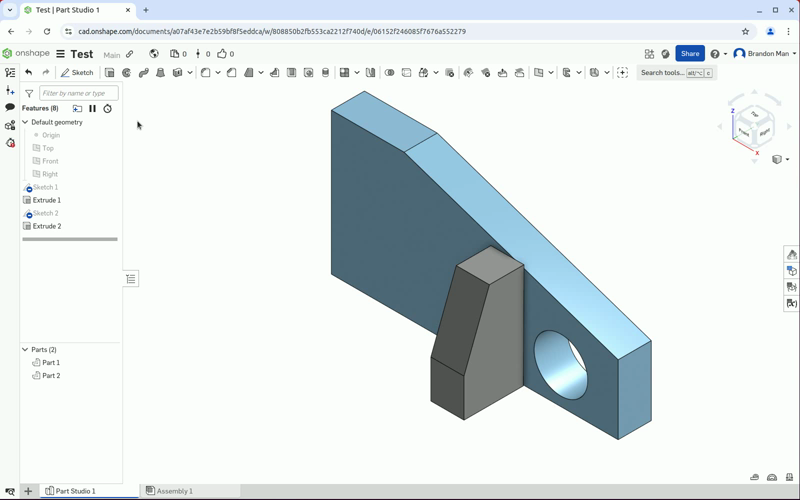
mouse_move(73, 189)
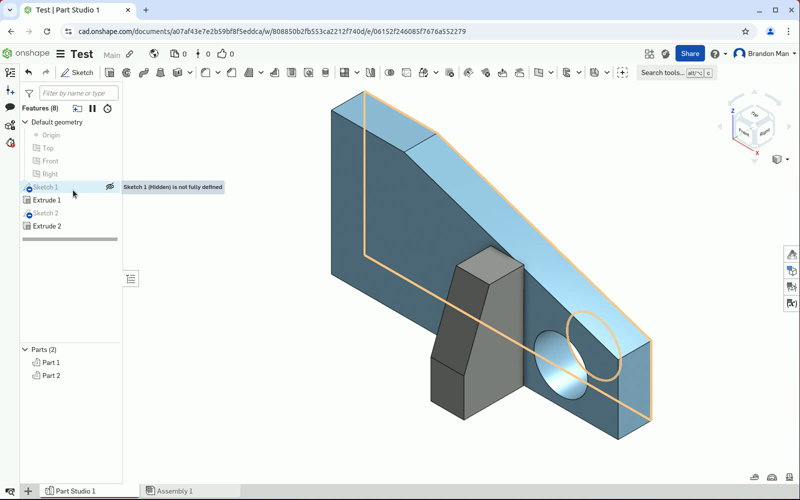
click(73, 189)